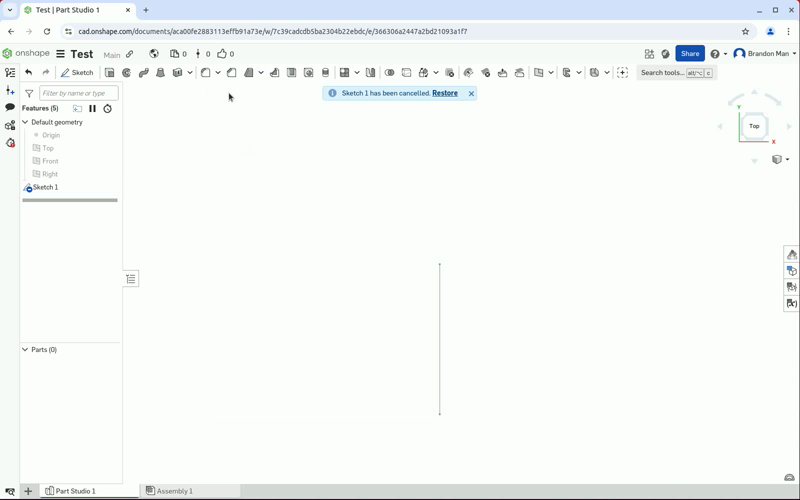
key(shift+h)
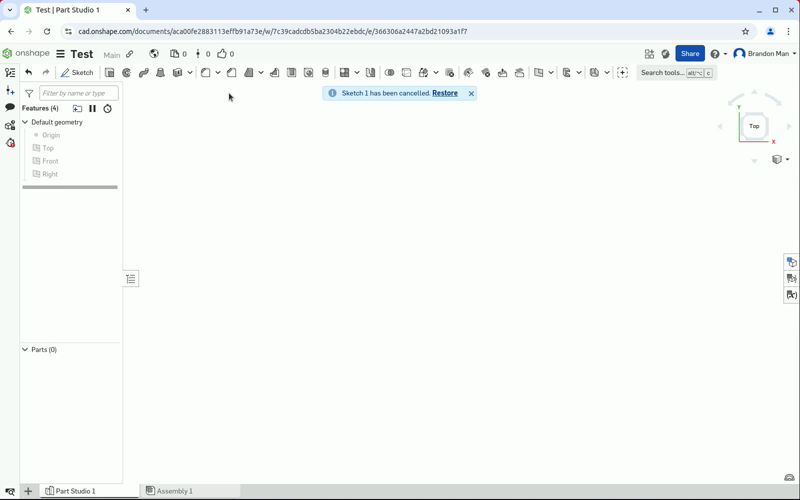
mouse_move(73, 352)
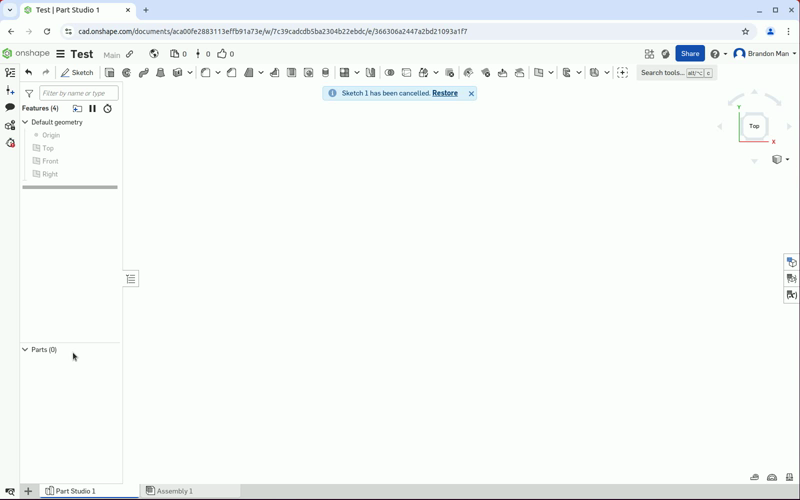
key(y)
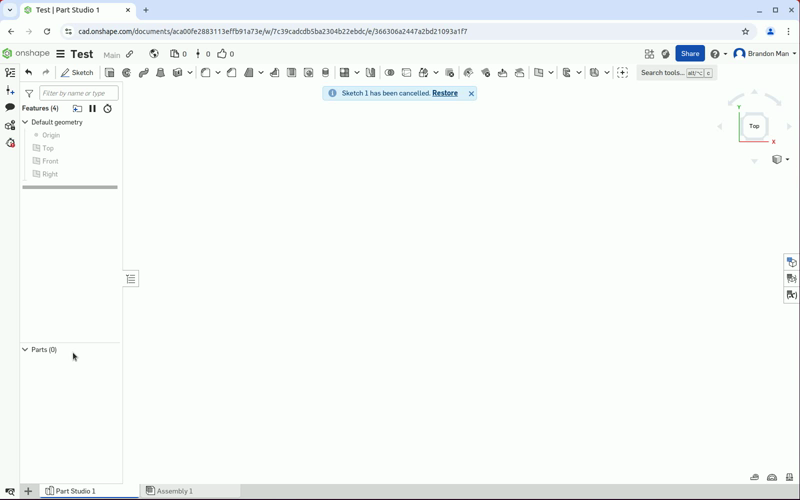
key(shift+p)
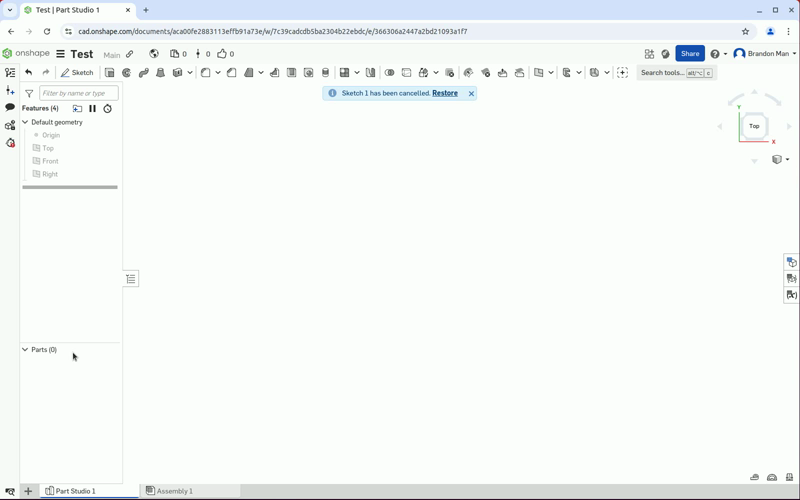
key(space)
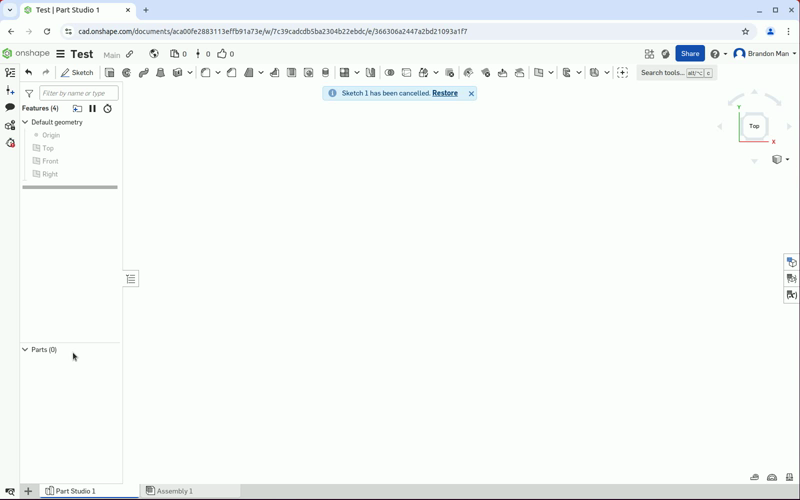
key_down(shift)
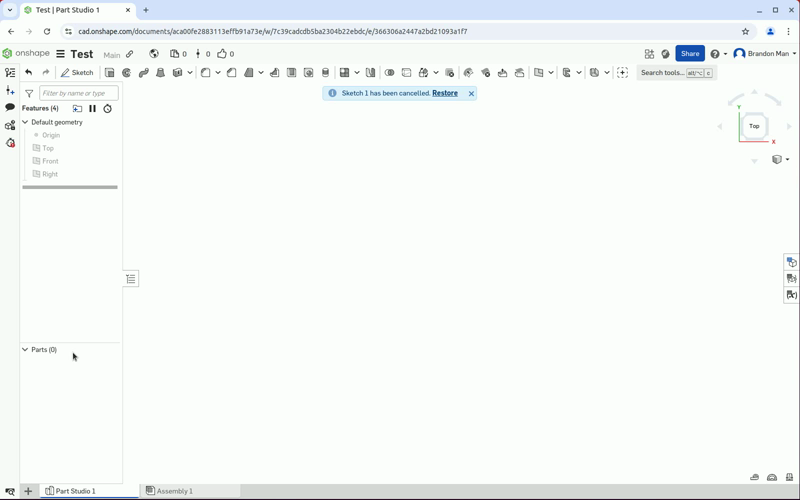
key(up)
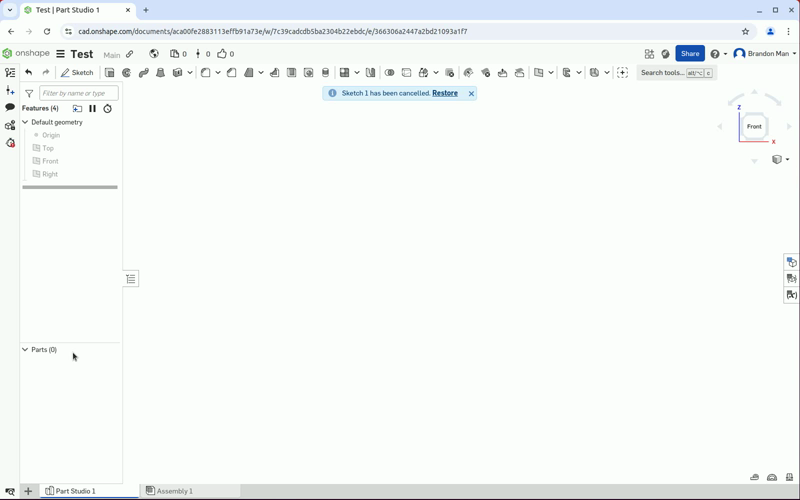
key_up(shift)
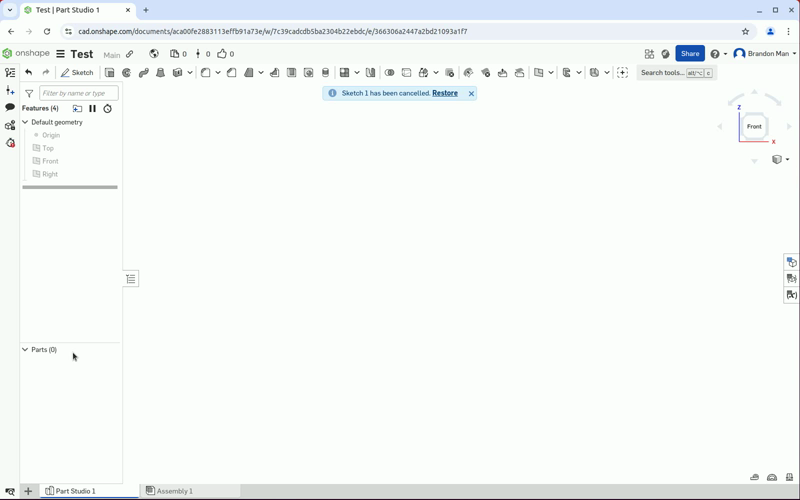
key(space)
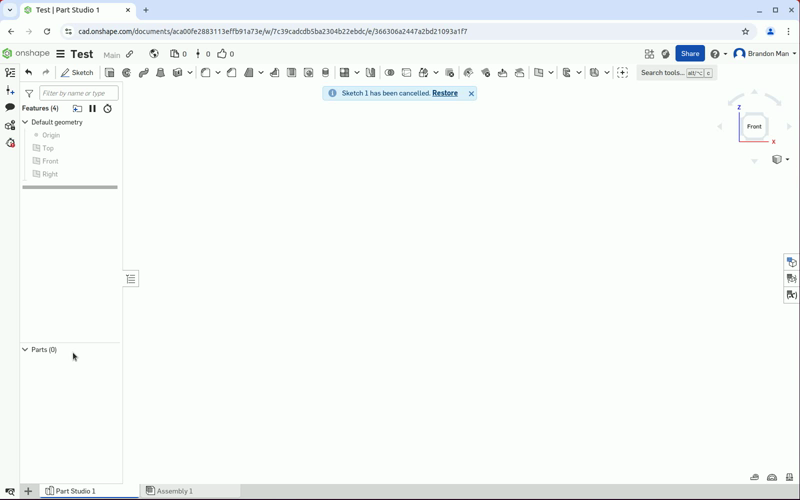
key_down(shift)
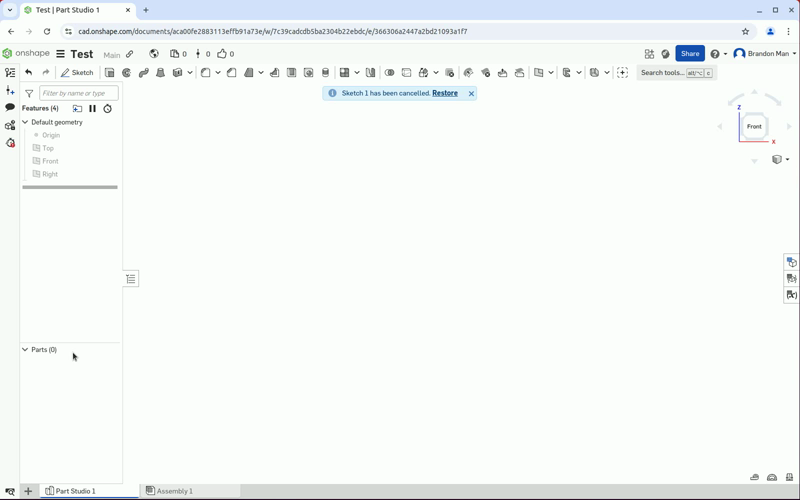
key(left)
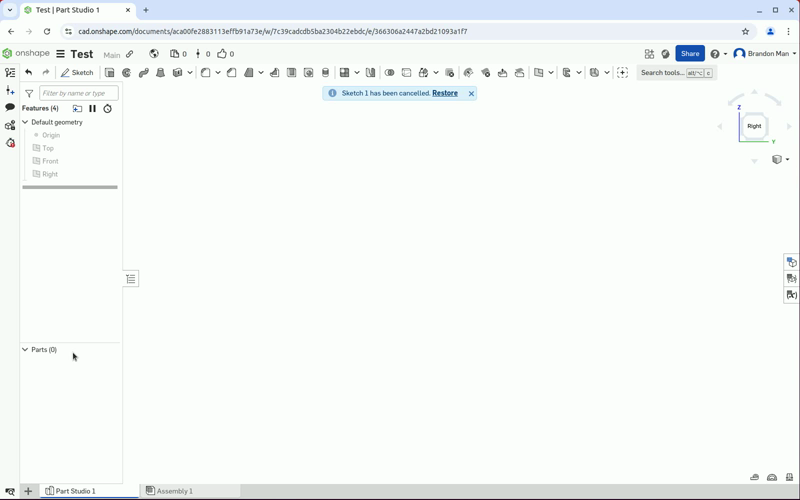
key_up(shift)
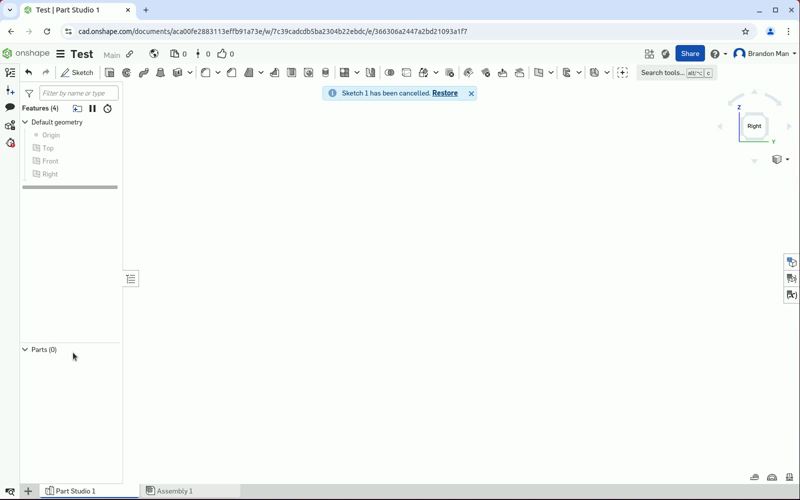
mouse_move(73, 352)
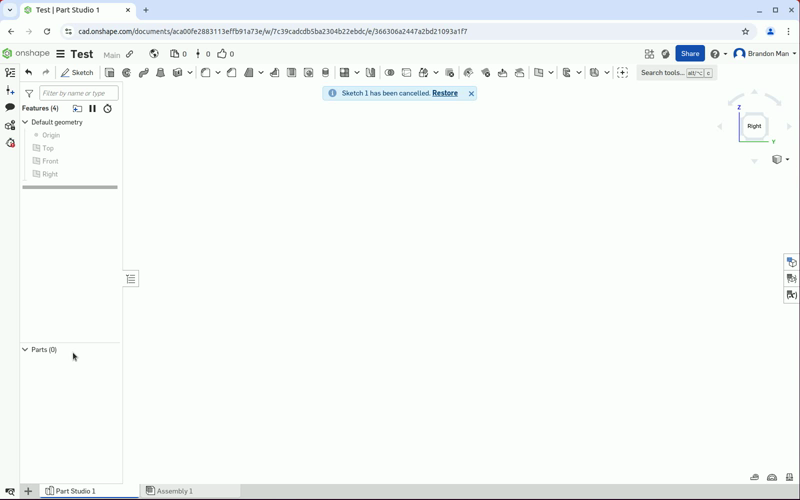
key(shift+y)
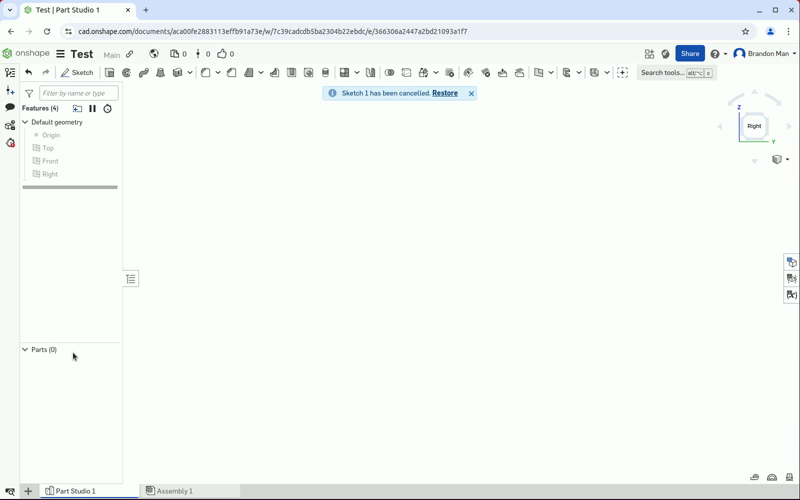
key(shift+s)
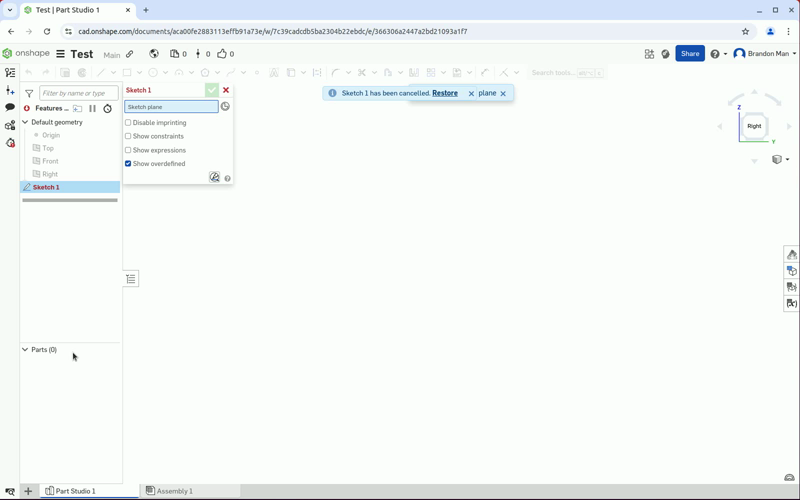
mouse_move(73, 176)
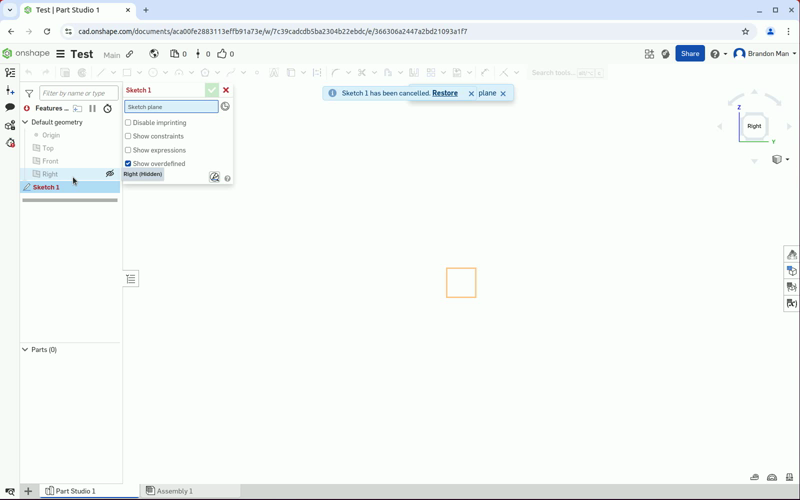
click(73, 176)
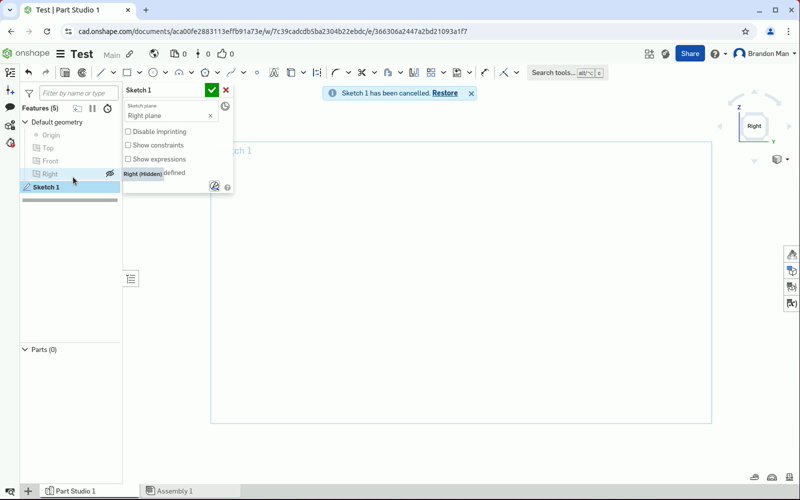
mouse_move(73, 352)
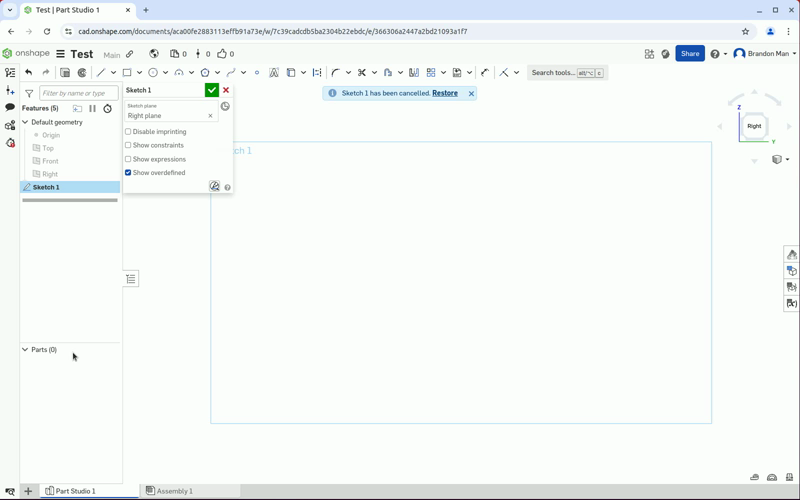
key(y)
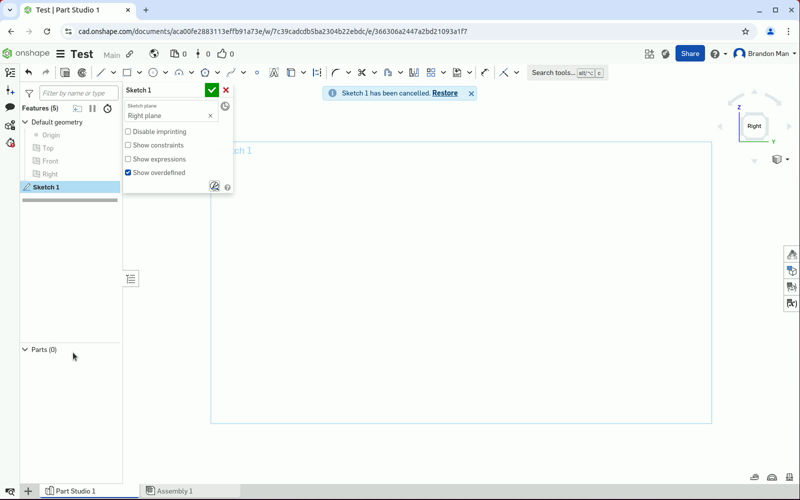
key(c)
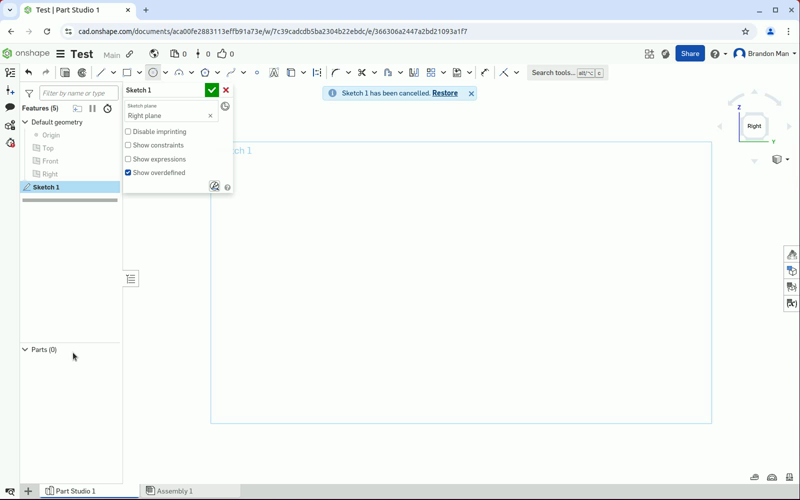
key_down(shift)
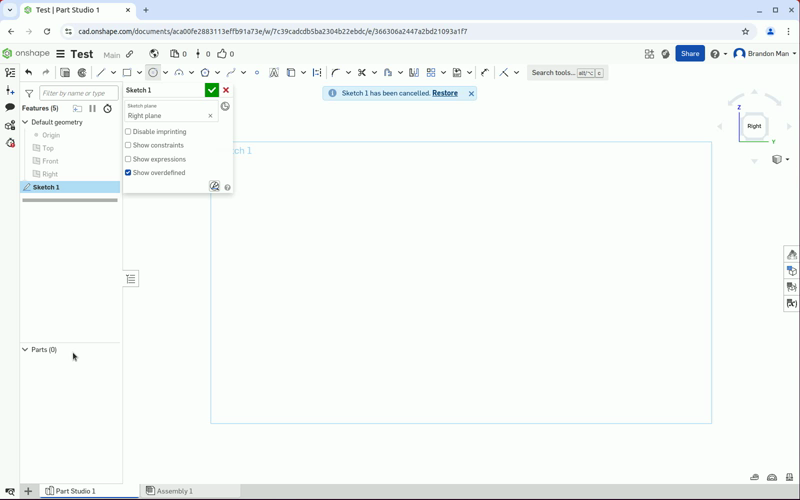
mouse_move(461, 282)
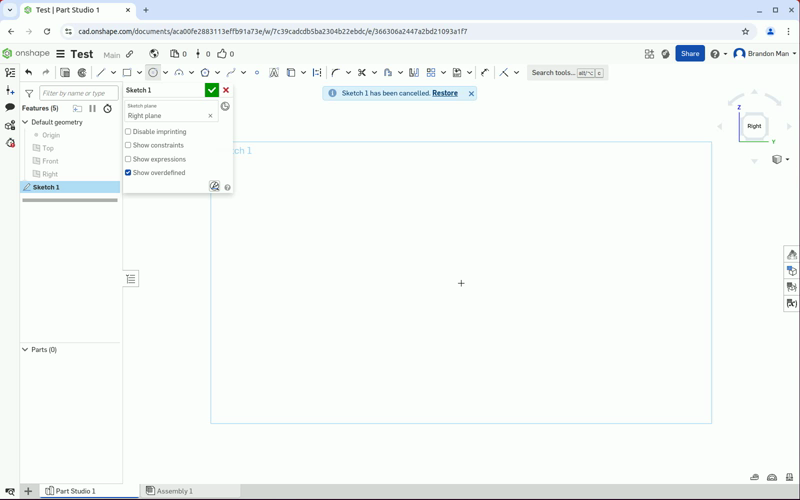
click(461, 282)
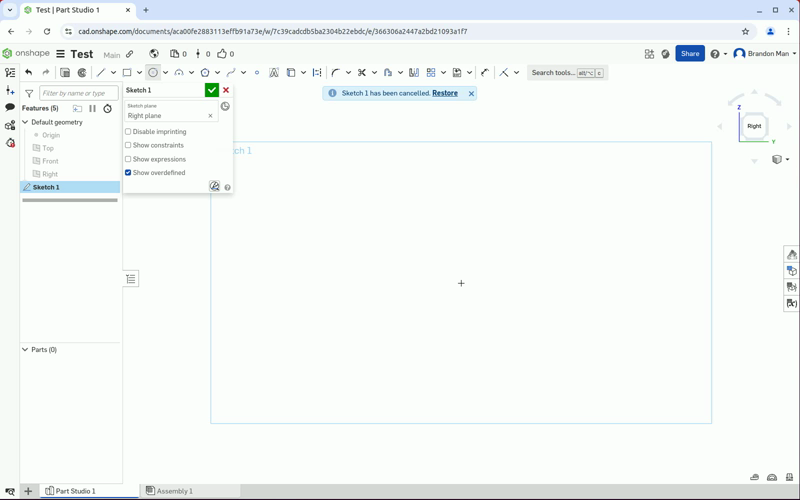
key_up(shift)
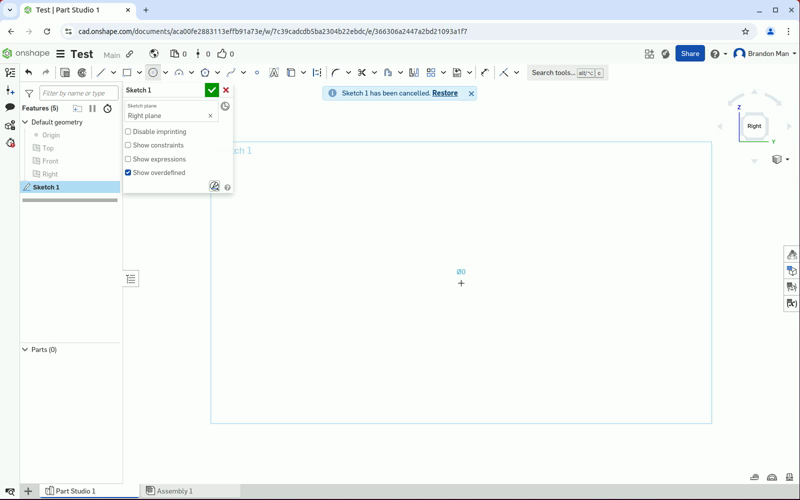
mouse_move(470, 282)
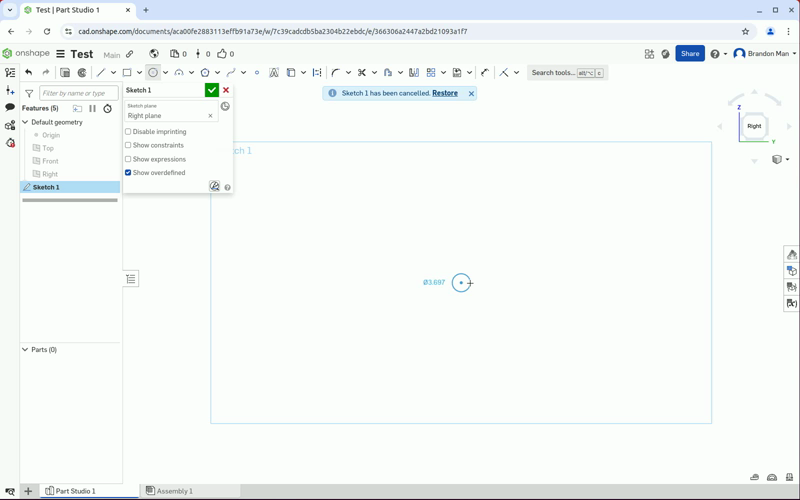
click(470, 282)
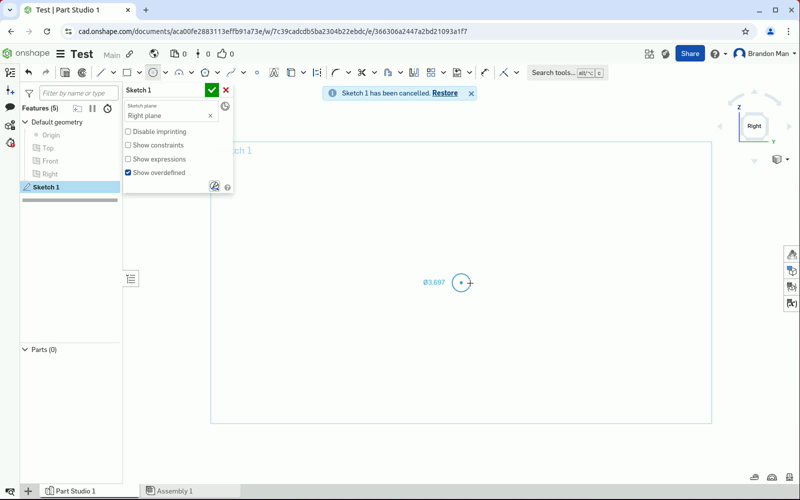
key(esc)
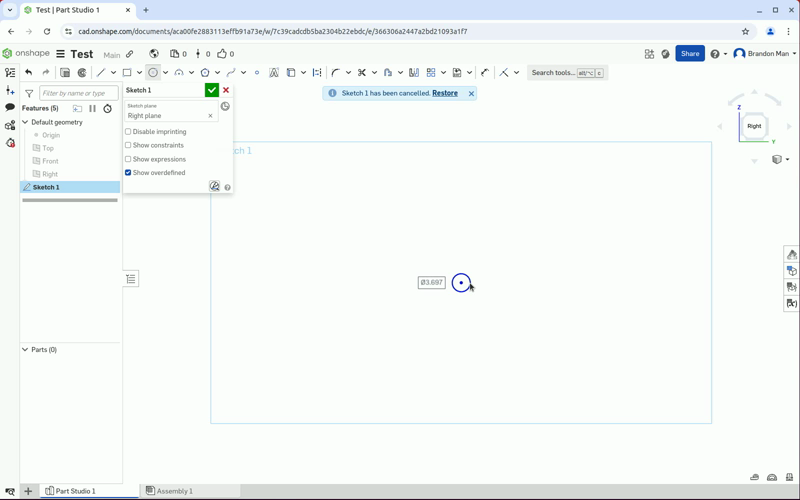
mouse_move(464, 287)
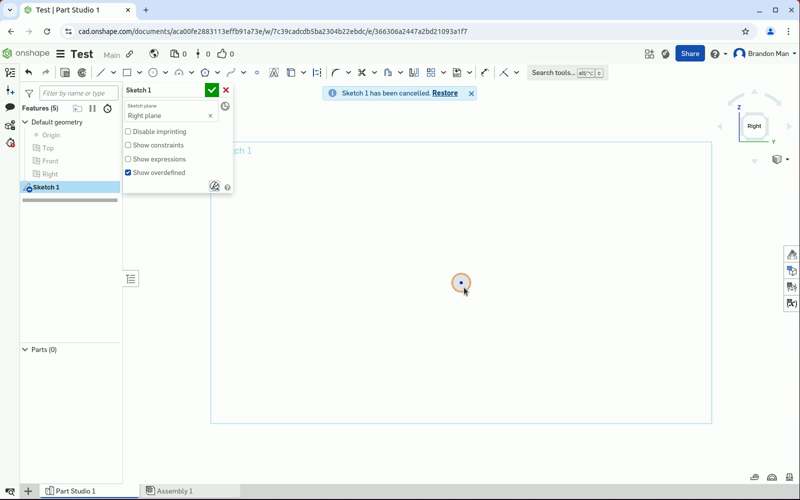
scroll(6)
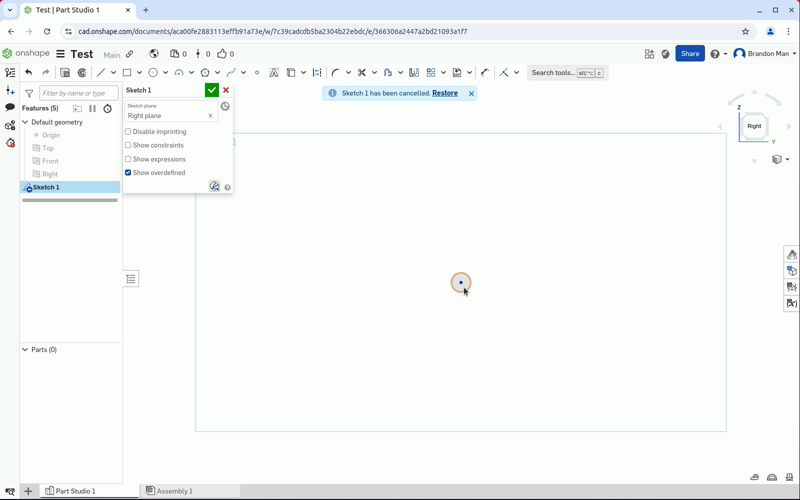
scroll(6)
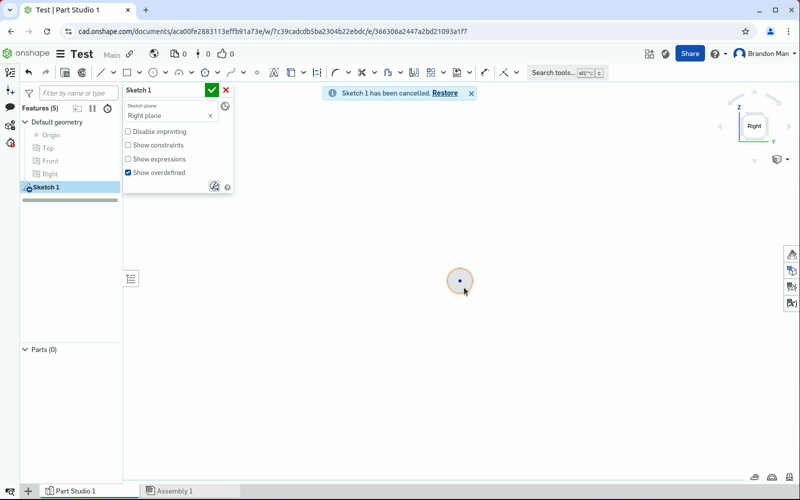
scroll(6)
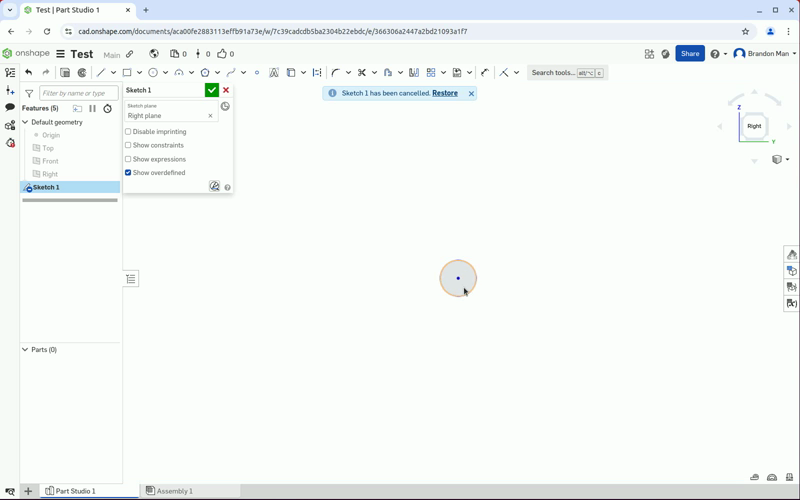
scroll(6)
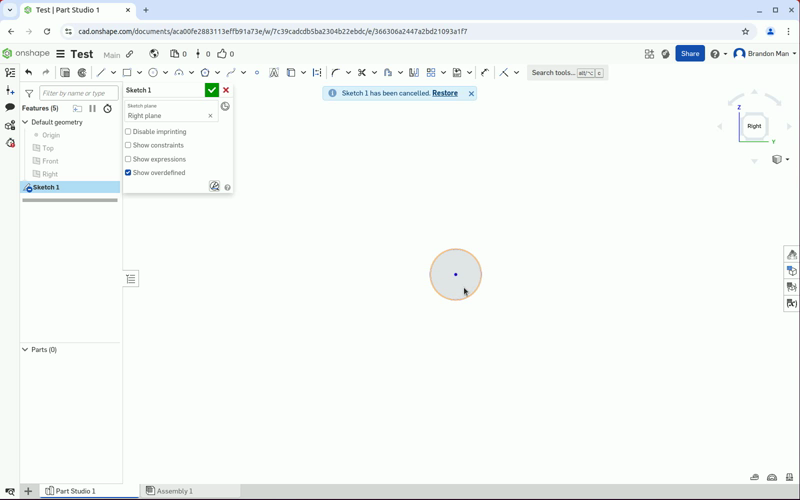
scroll(6)
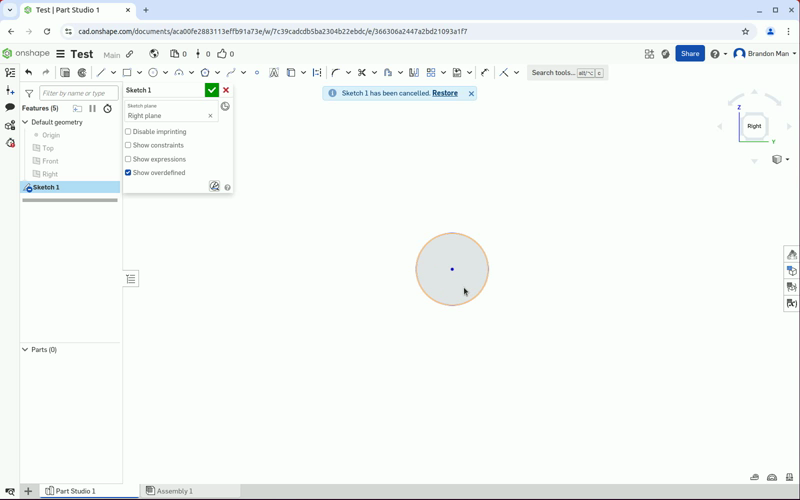
scroll(6)
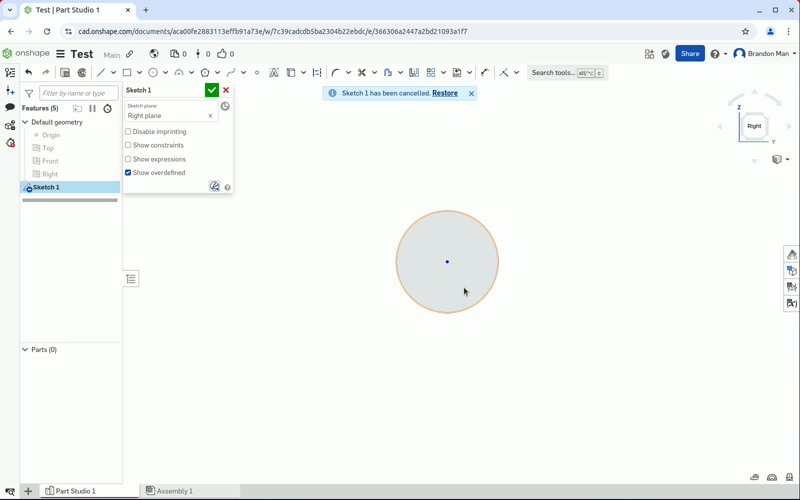
scroll(6)
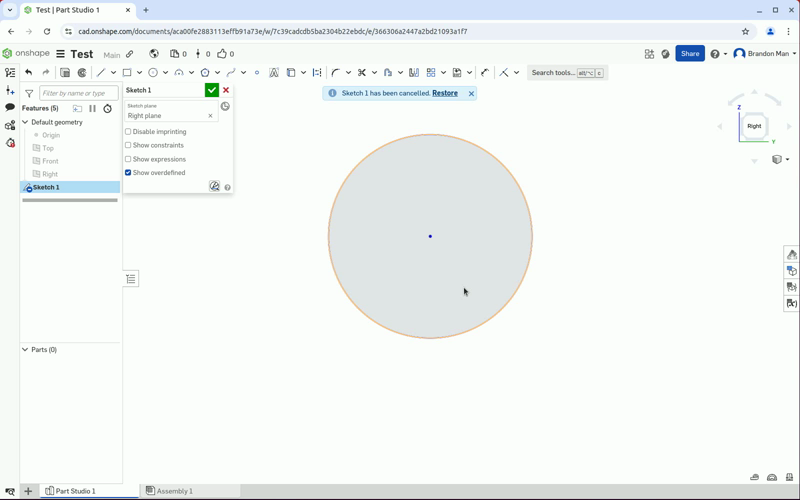
click(464, 287)
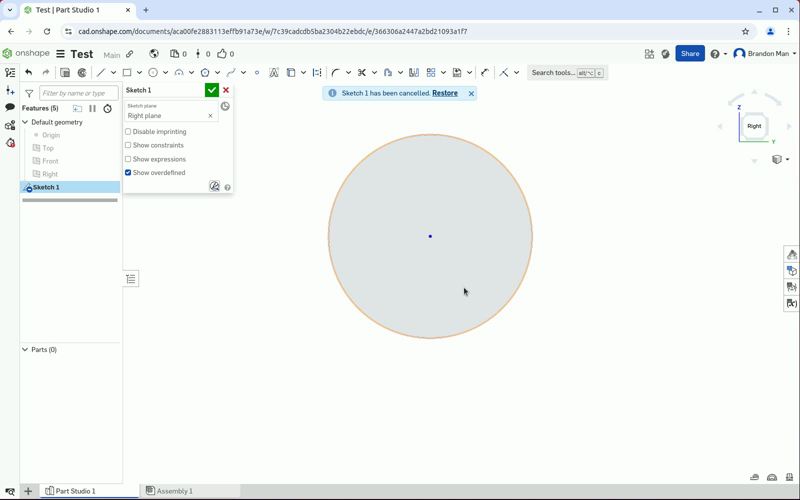
scroll(-6)
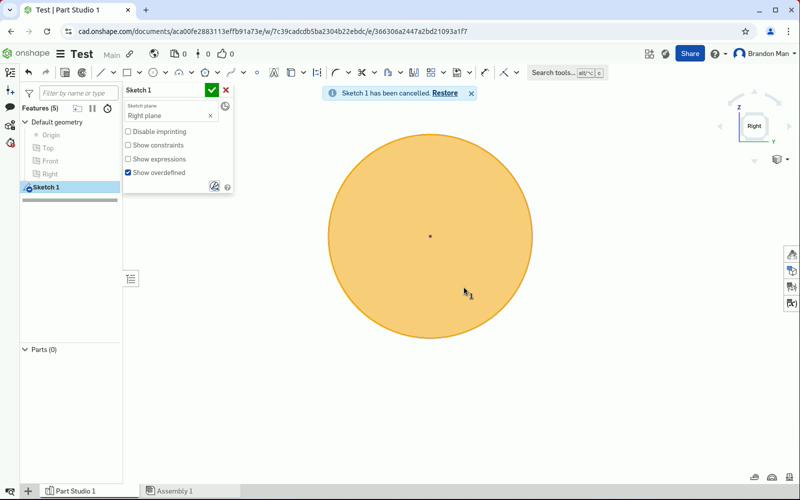
scroll(-6)
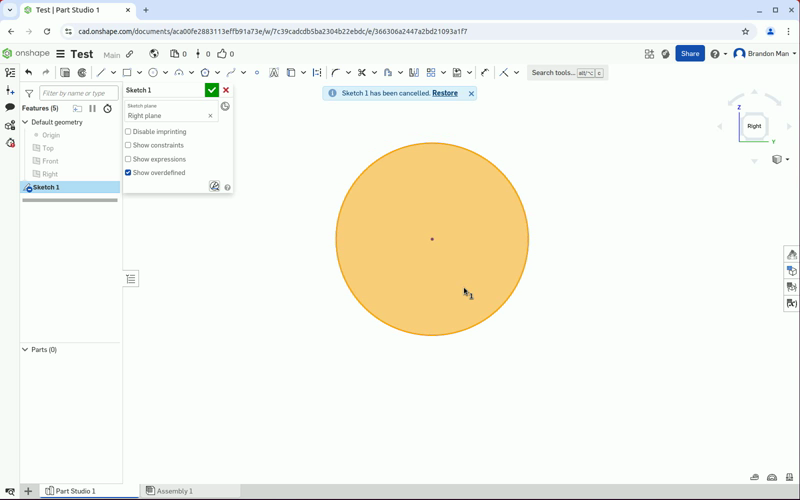
scroll(-6)
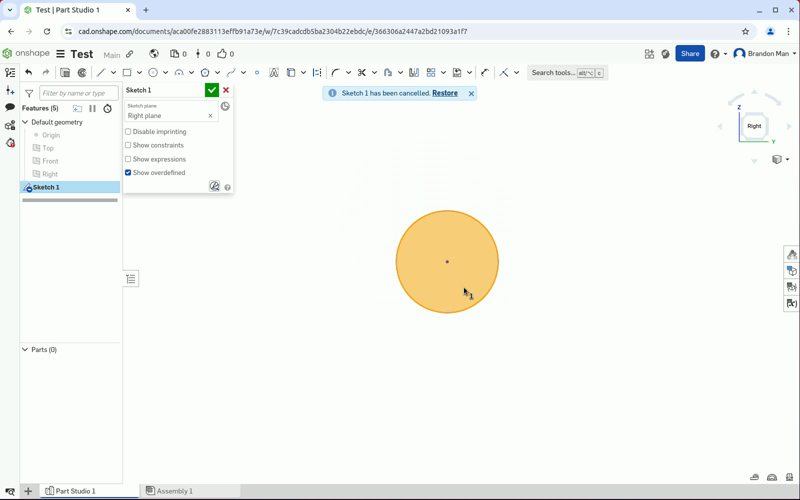
scroll(-6)
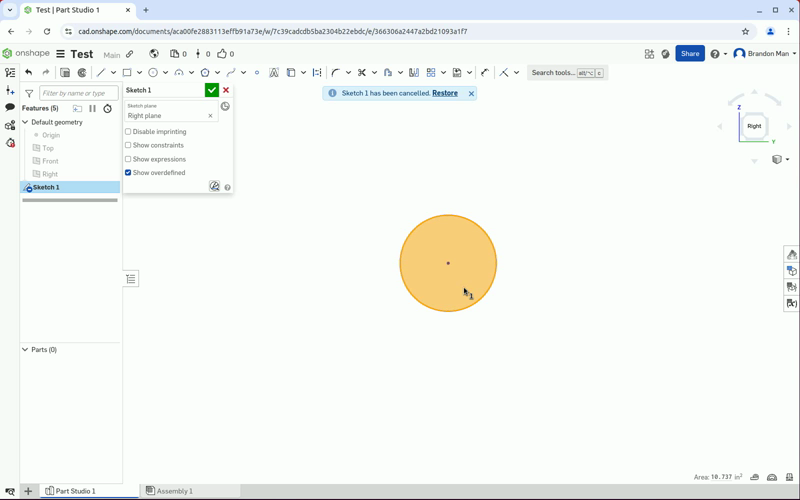
scroll(-6)
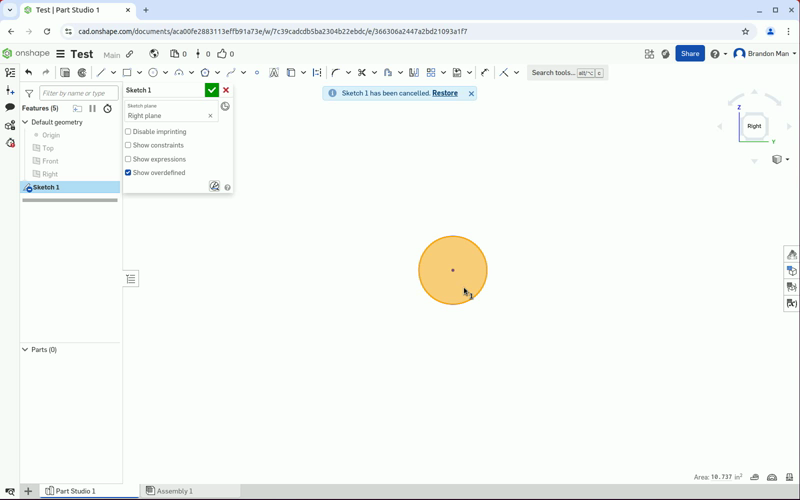
scroll(-6)
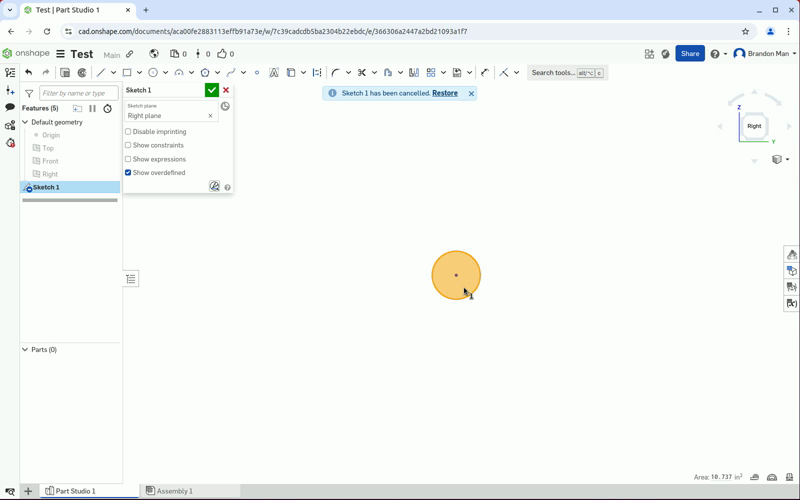
scroll(-6)
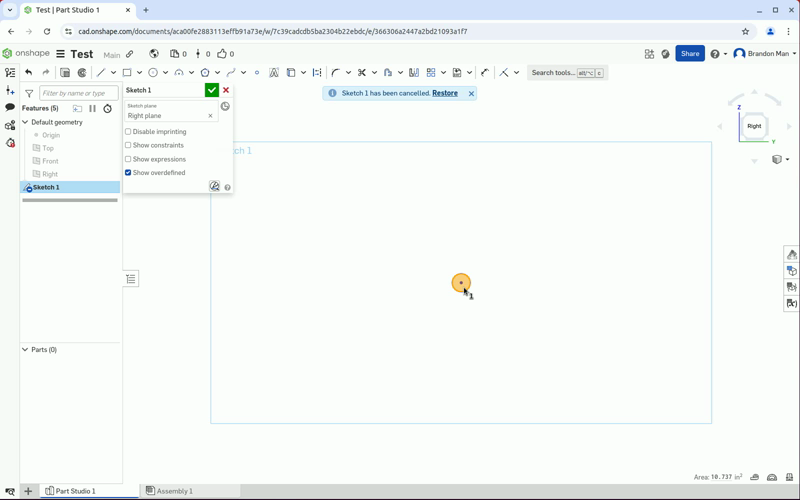
mouse_move(73, 352)
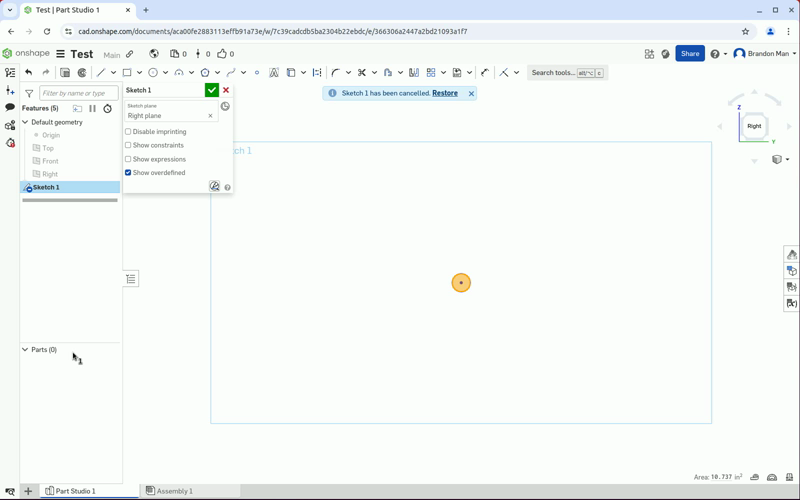
key(shift+y)
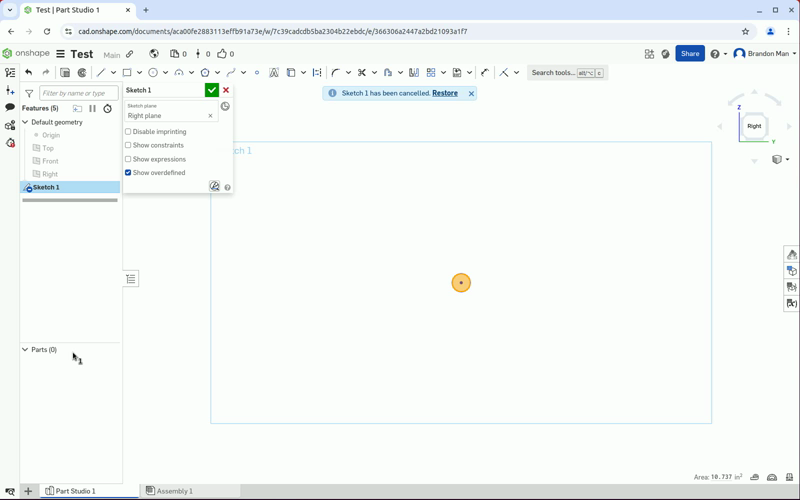
key(shift+e)
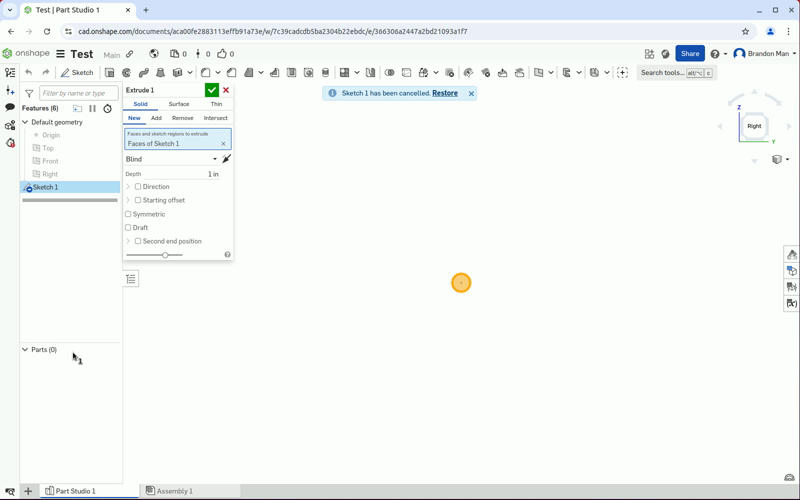
mouse_move(143, 106)
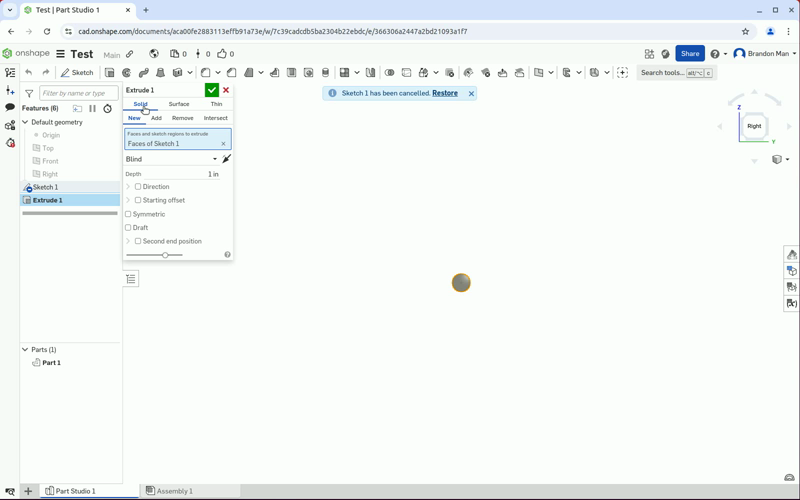
click(143, 106)
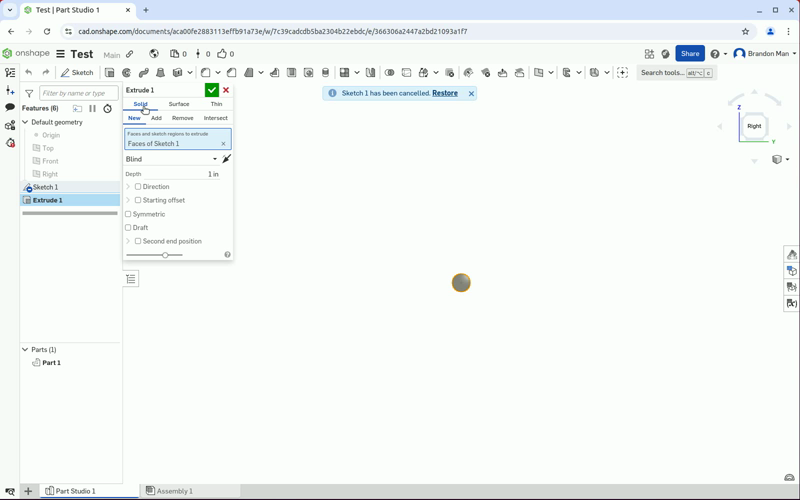
mouse_move(137, 120)
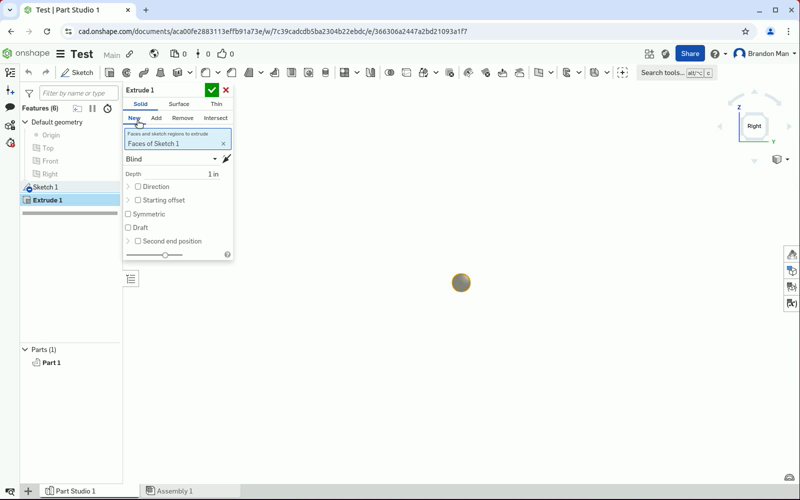
click(137, 120)
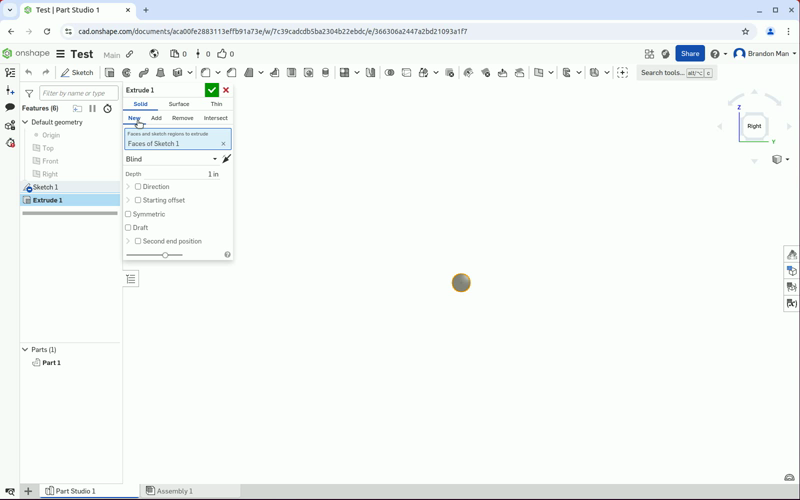
key(tab, 4)
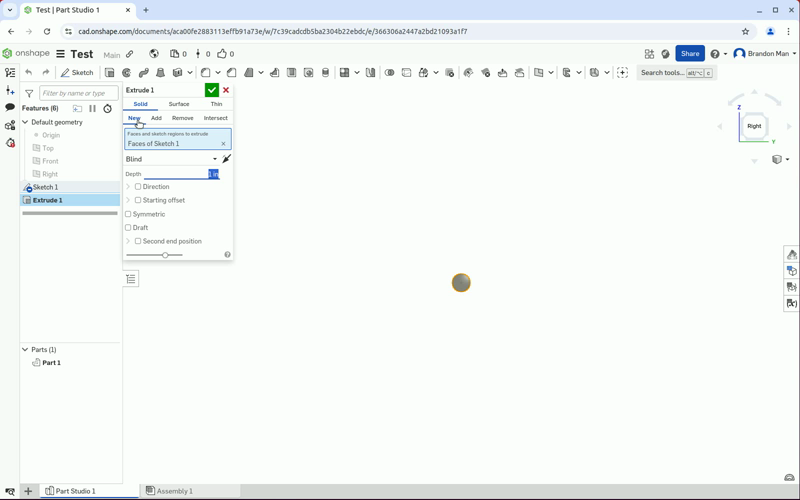
text(3.37)
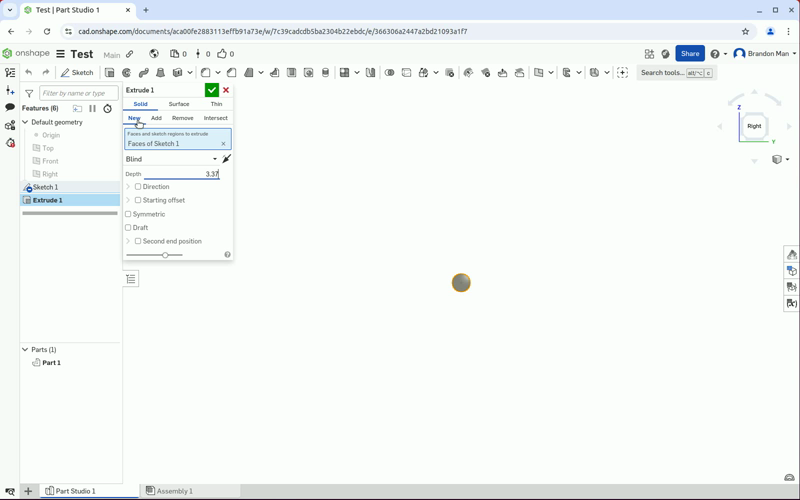
key(enter)
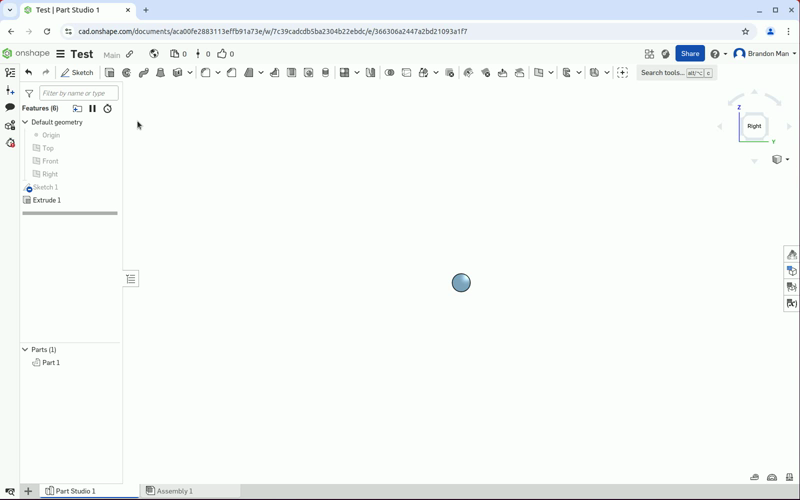
key(shift+h)
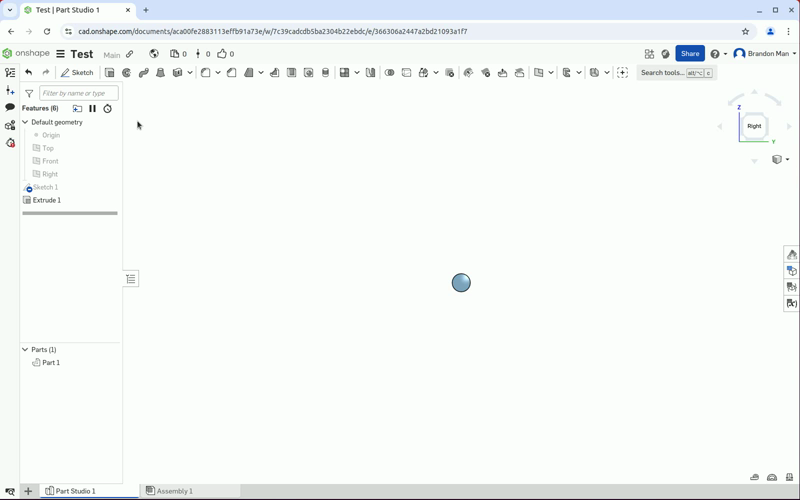
key(shift+h)
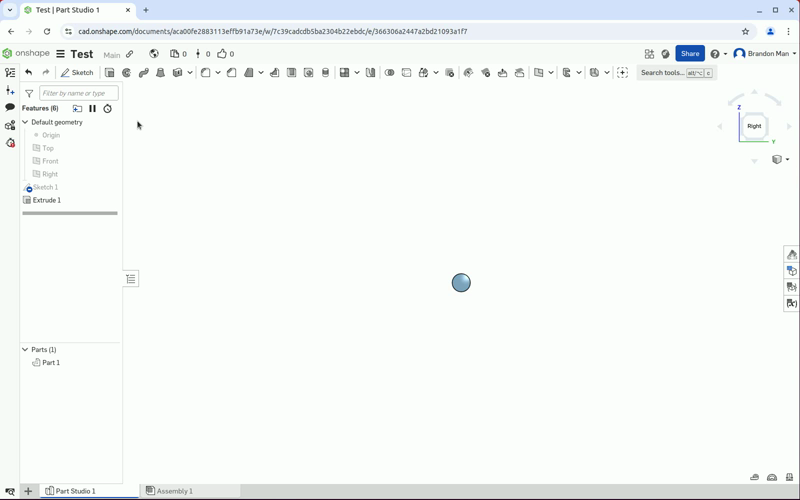
mouse_move(73, 189)
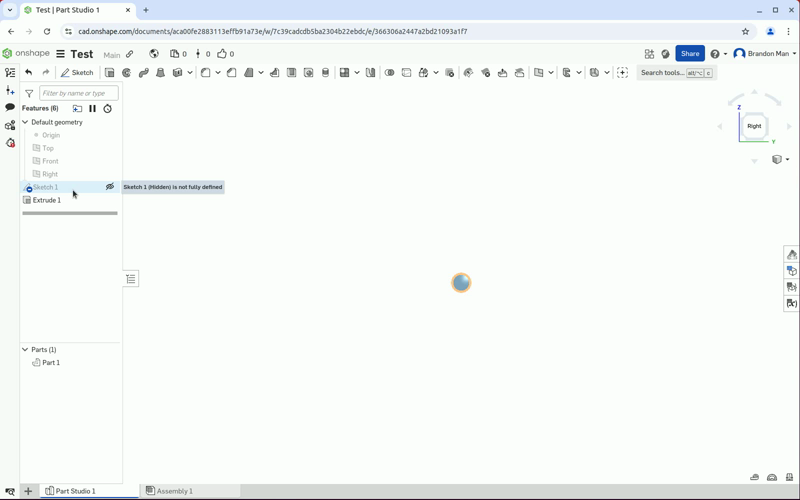
click(73, 189)
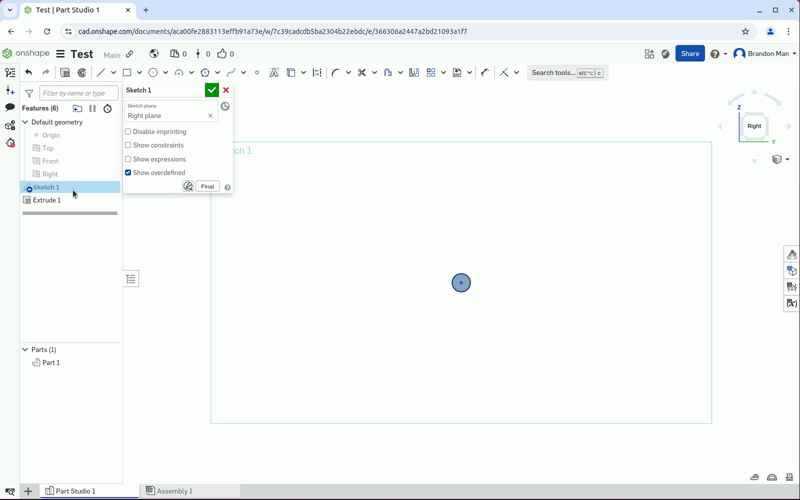
mouse_move(229, 92)
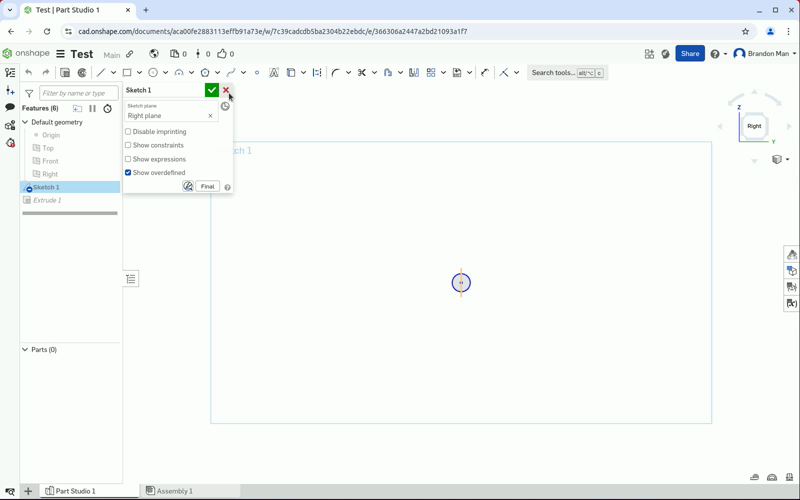
click(229, 92)
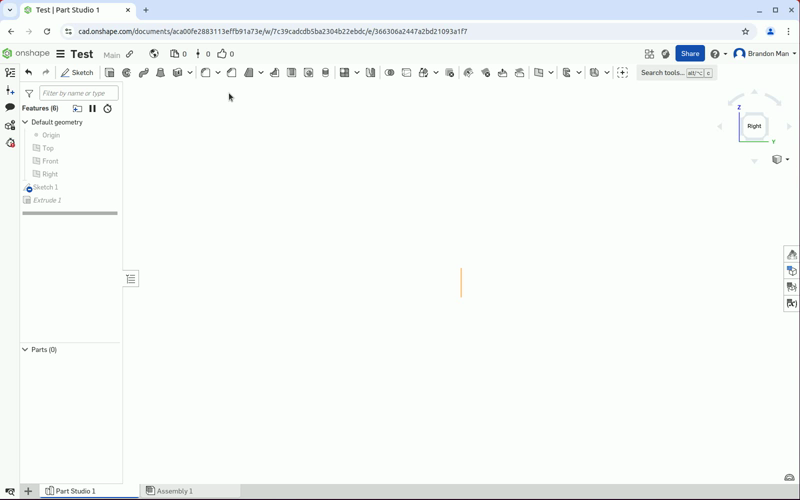
mouse_move(541, 75)
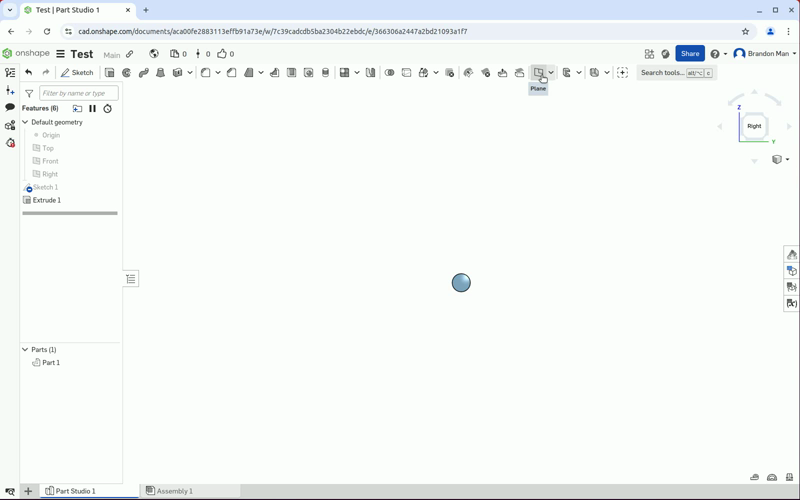
click(541, 75)
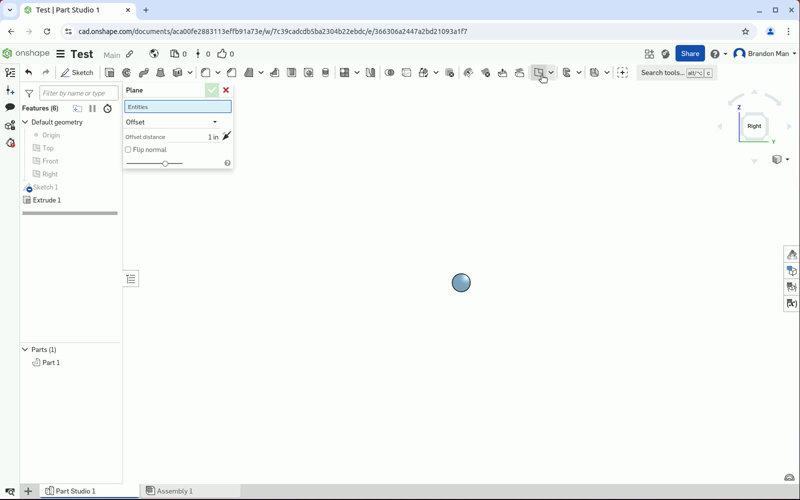
mouse_move(73, 176)
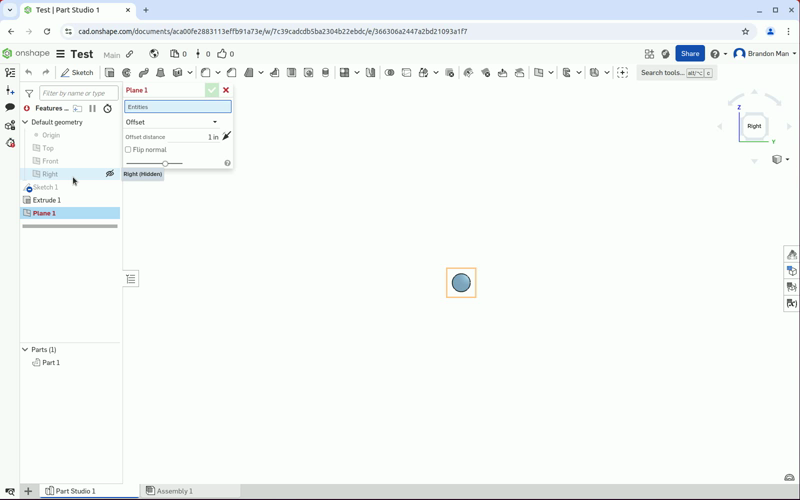
click(73, 176)
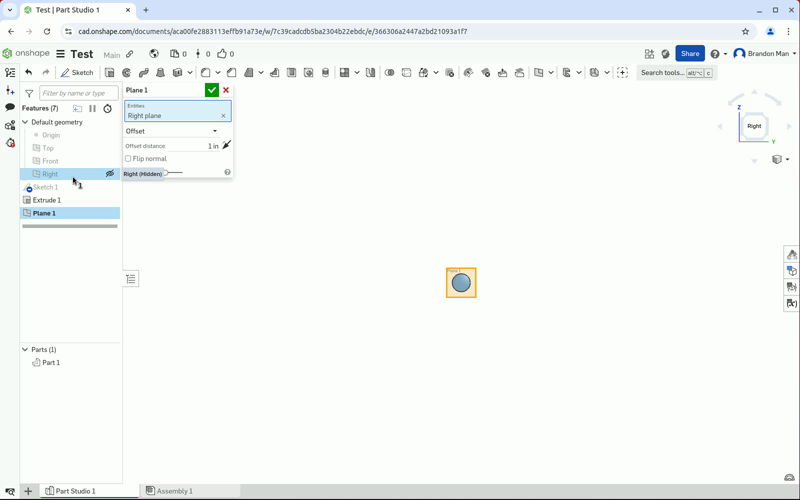
key(tab, 2)
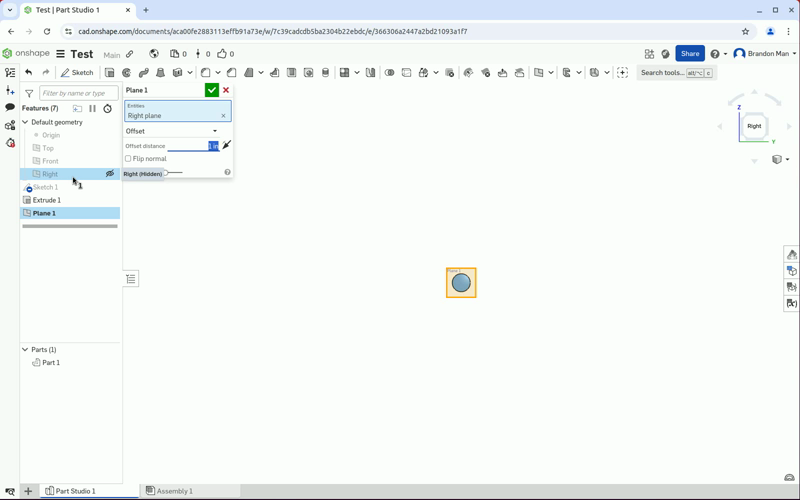
text(3.358)
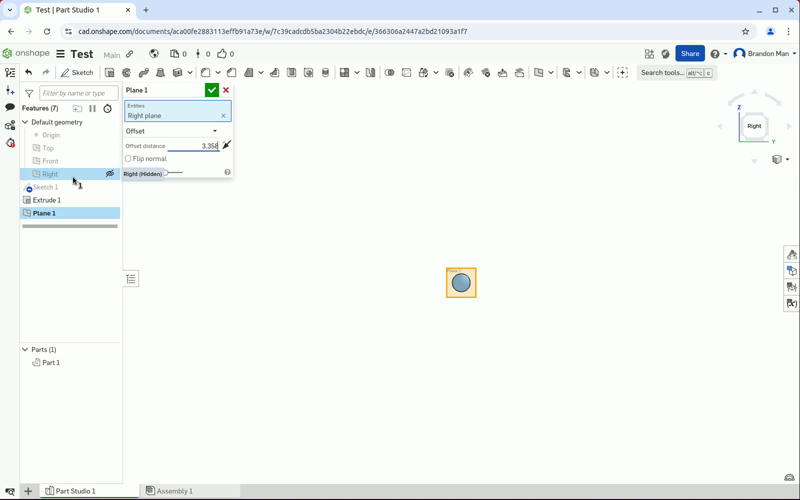
key(enter, 2)
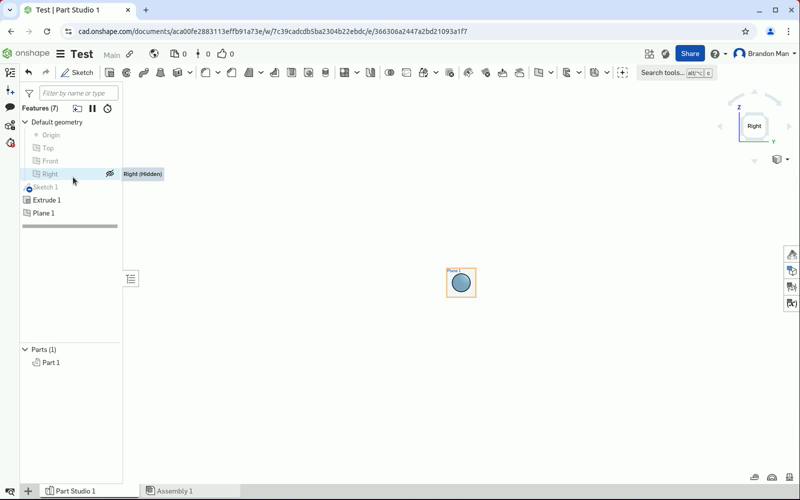
key(shift+s)
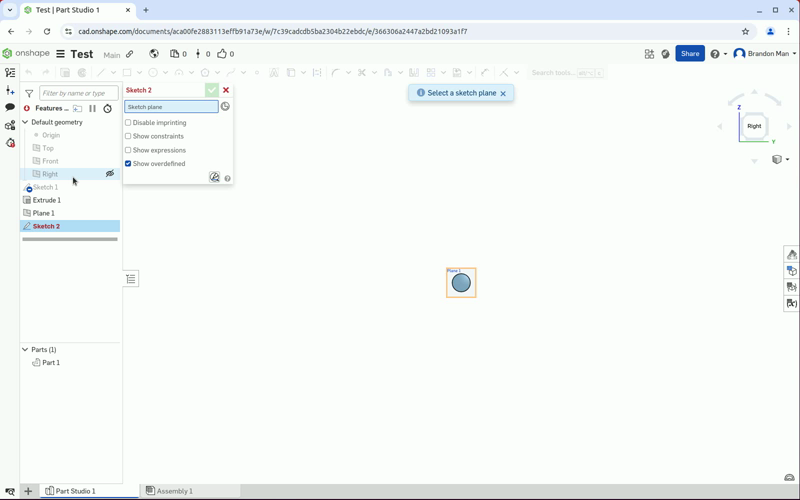
mouse_move(73, 215)
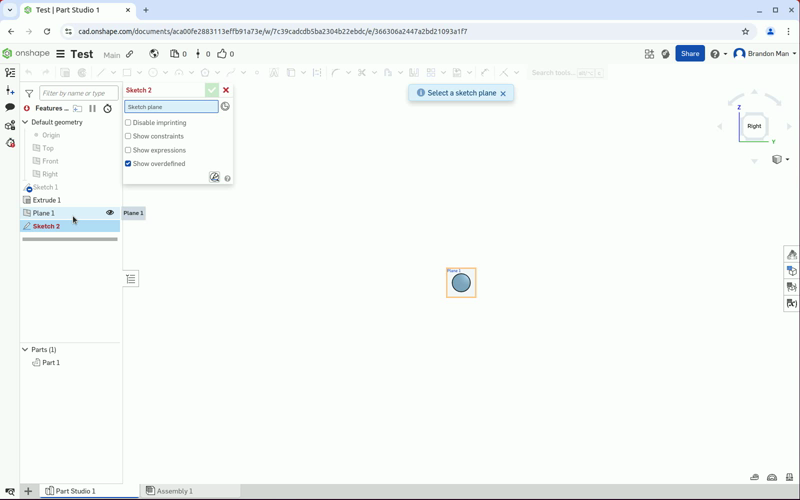
click(73, 215)
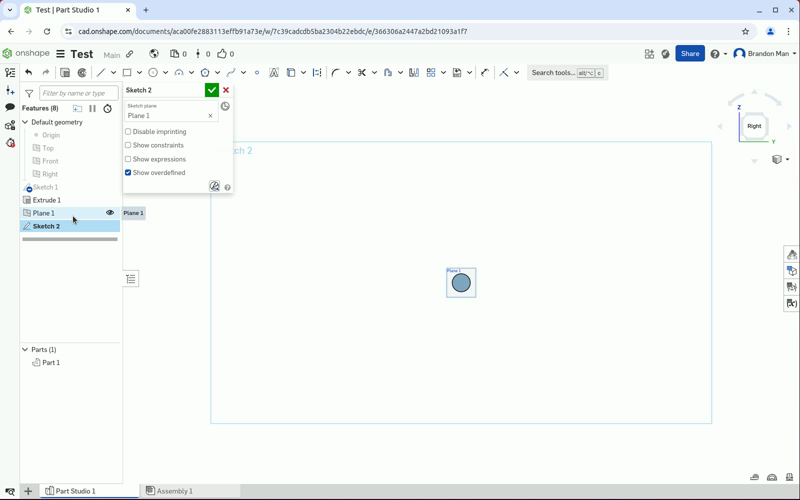
mouse_move(73, 352)
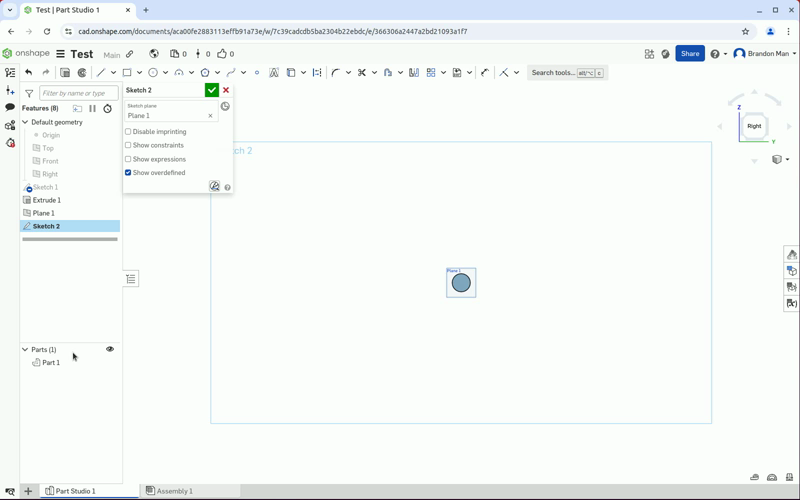
key(y)
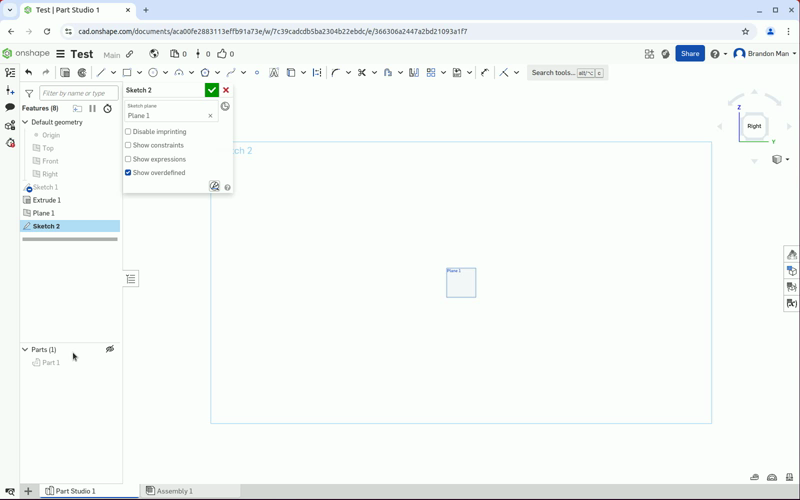
key(c)
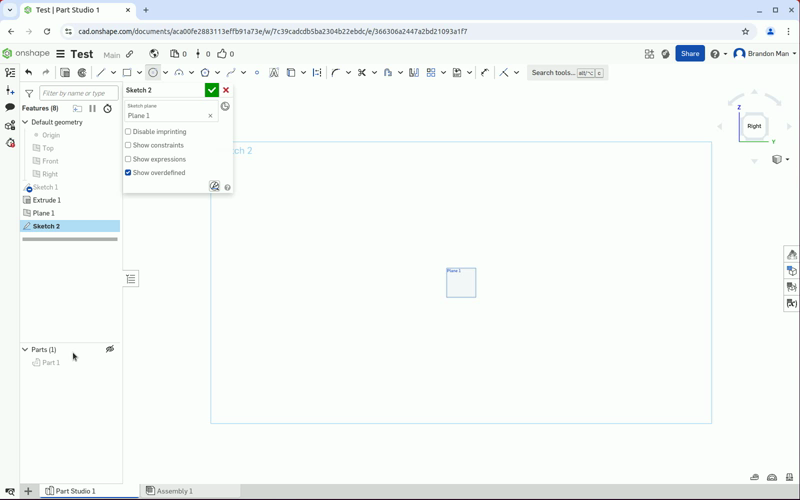
key_down(shift)
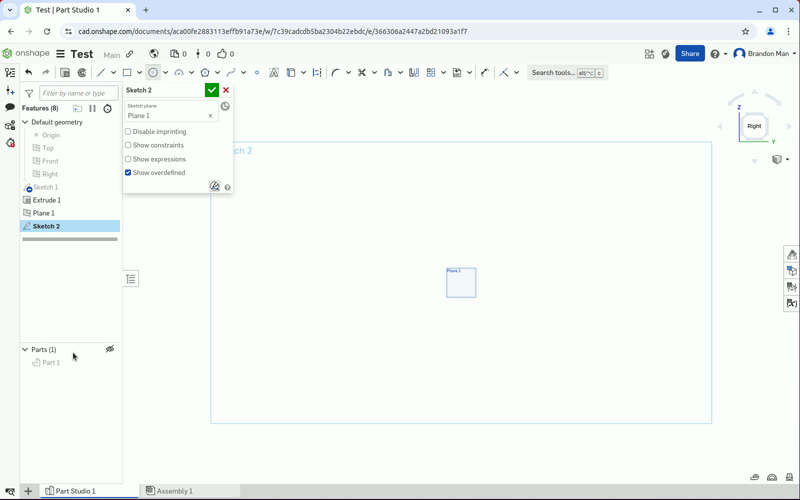
mouse_move(461, 282)
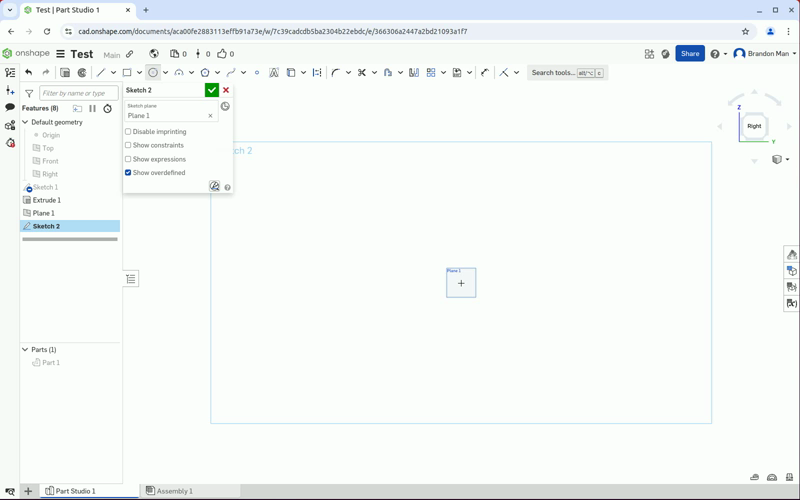
click(461, 282)
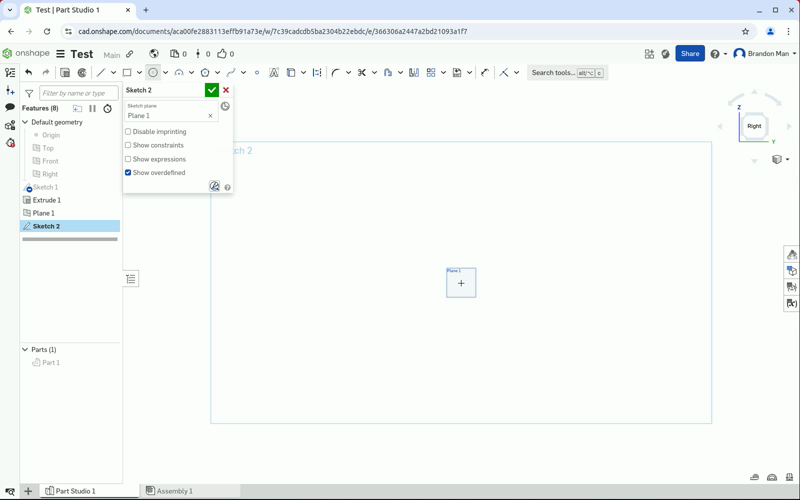
key_up(shift)
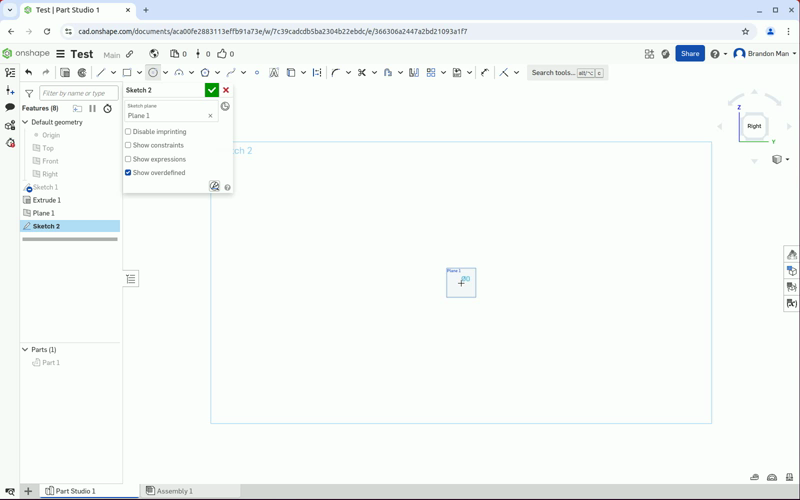
mouse_move(468, 282)
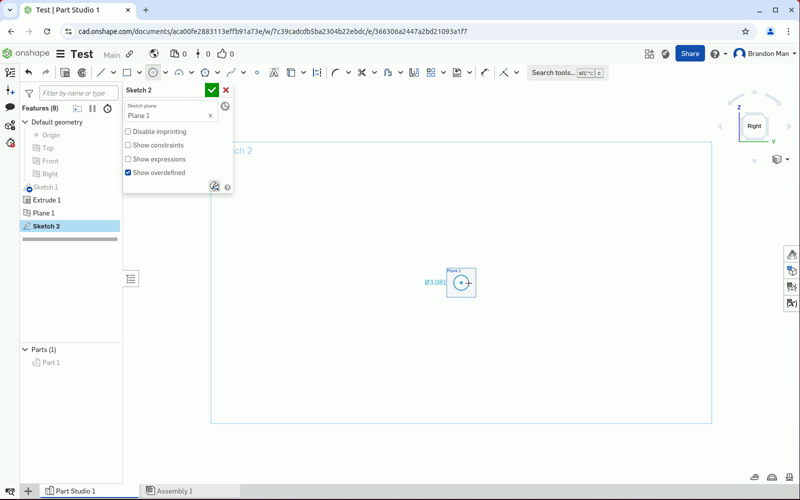
click(468, 282)
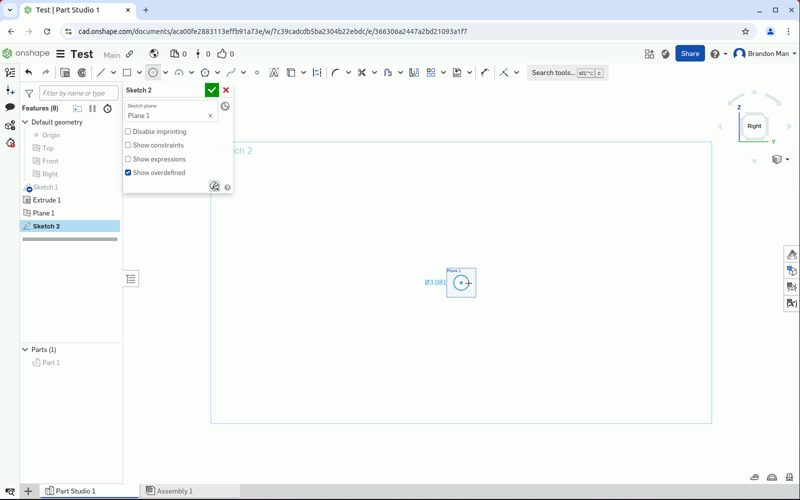
key(esc)
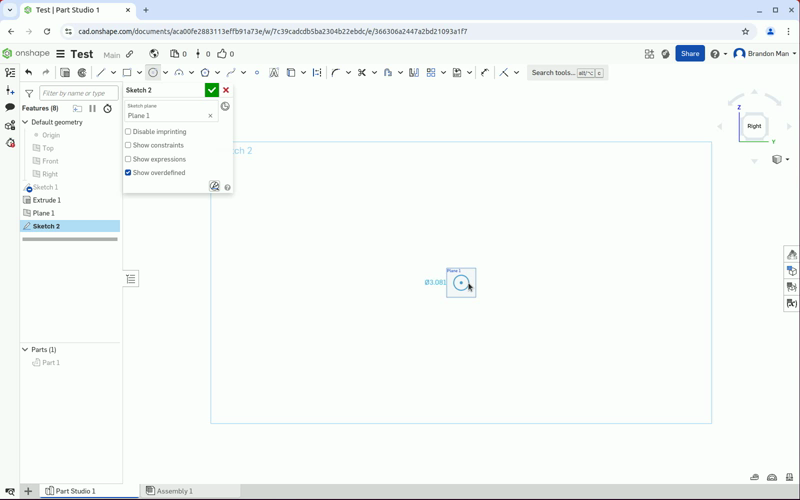
mouse_move(454, 283)
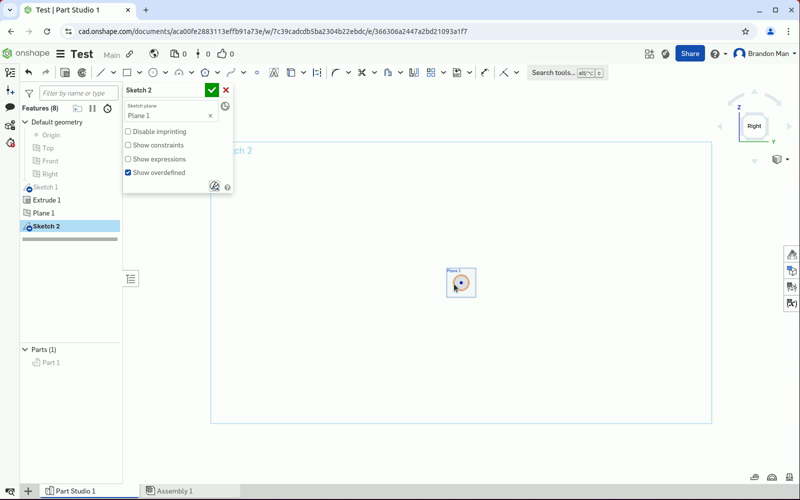
scroll(6)
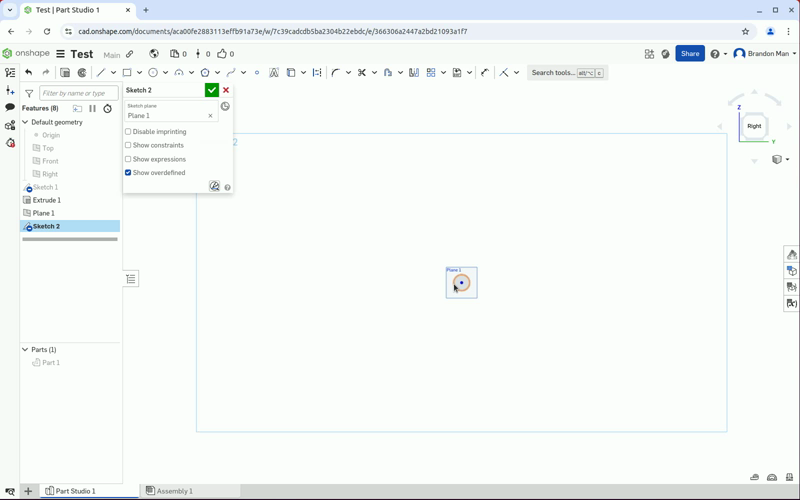
scroll(6)
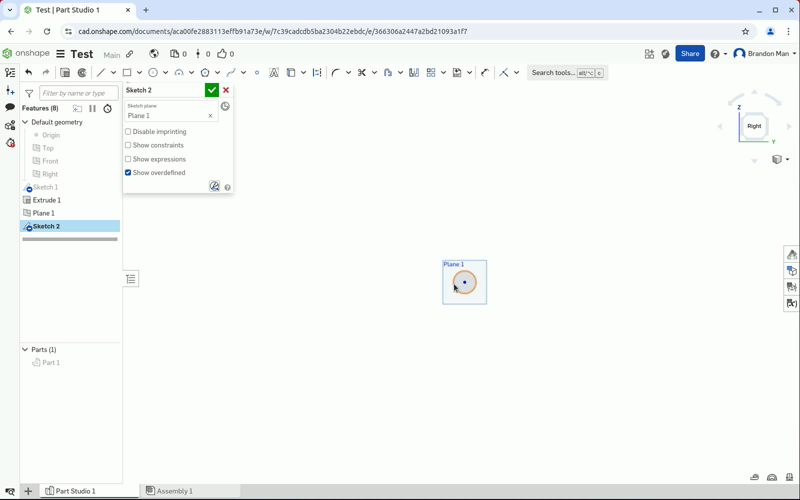
scroll(6)
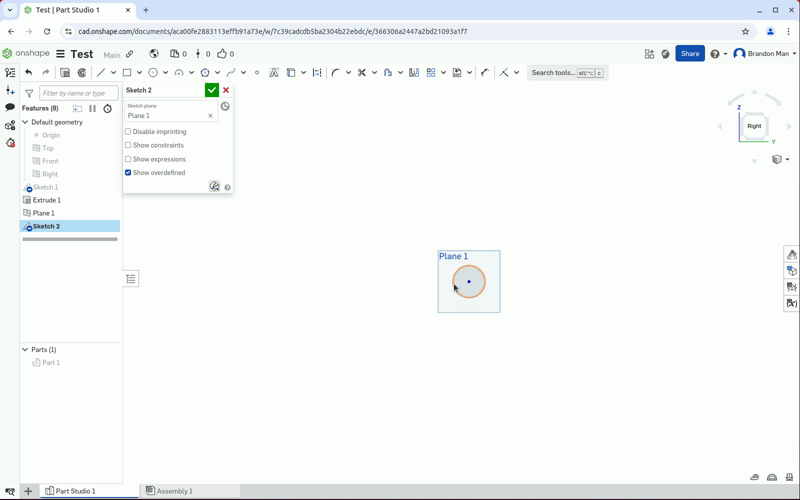
scroll(6)
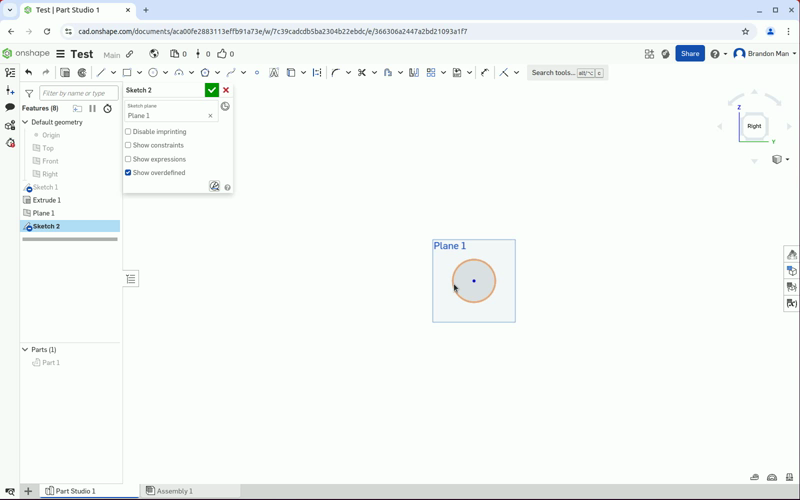
scroll(6)
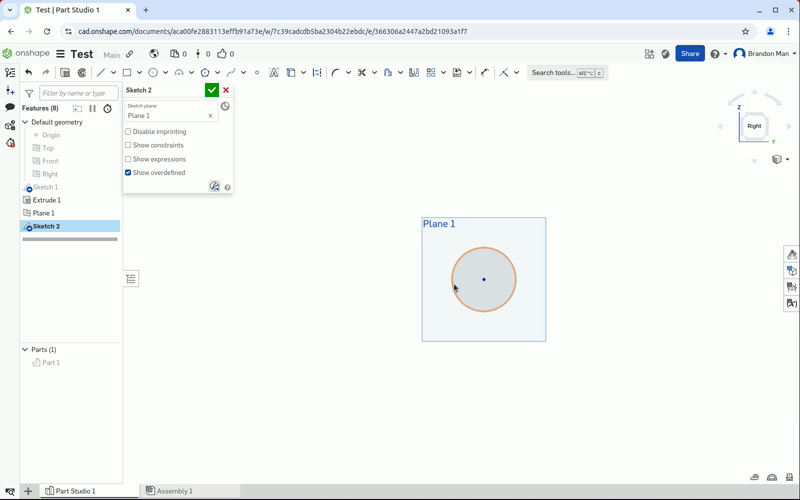
scroll(6)
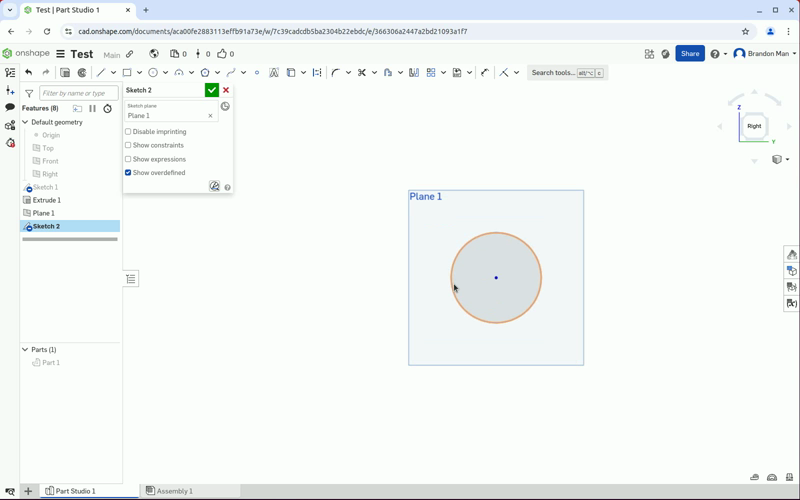
scroll(6)
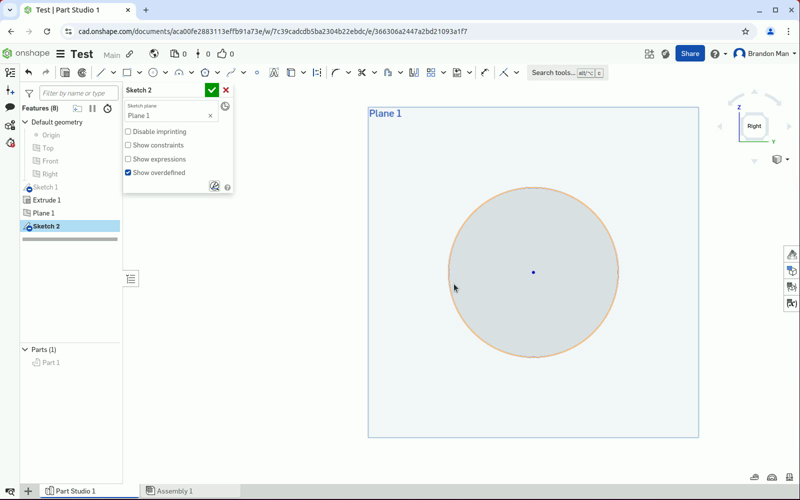
click(454, 283)
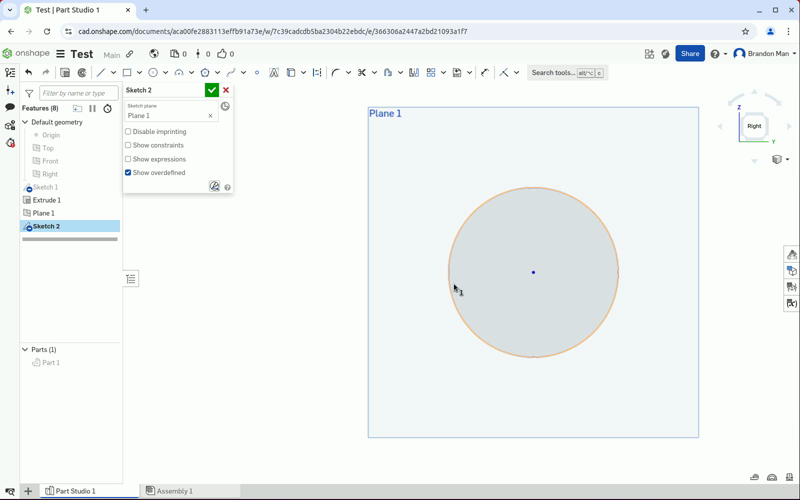
scroll(-6)
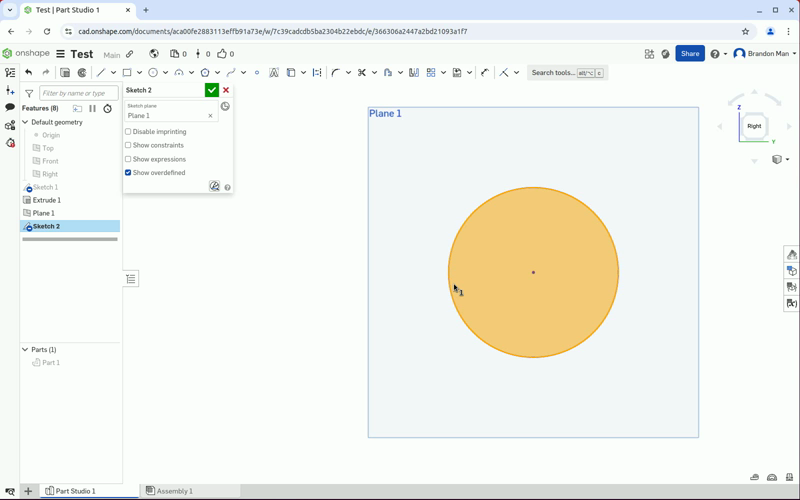
scroll(-6)
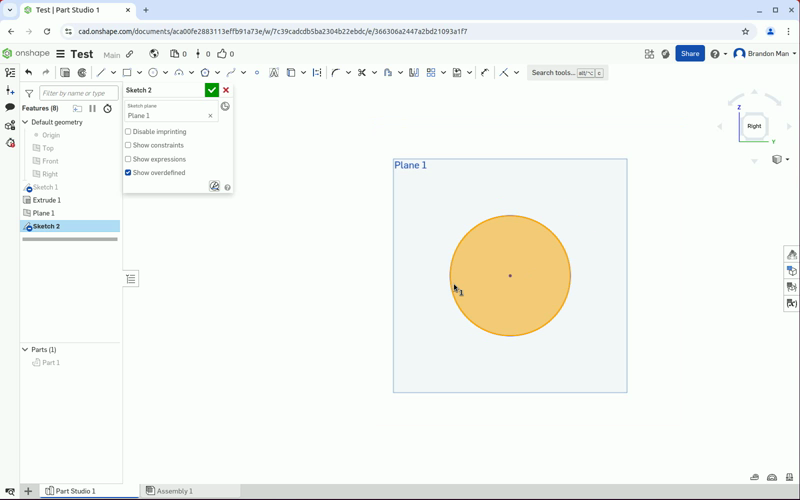
scroll(-6)
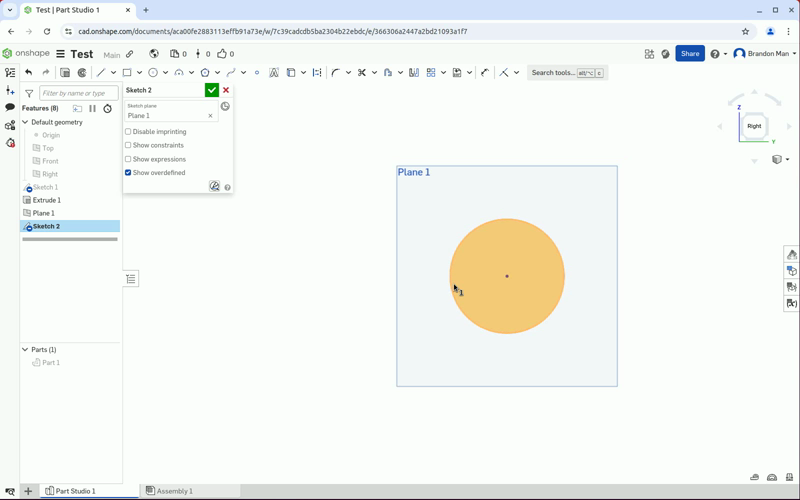
scroll(-6)
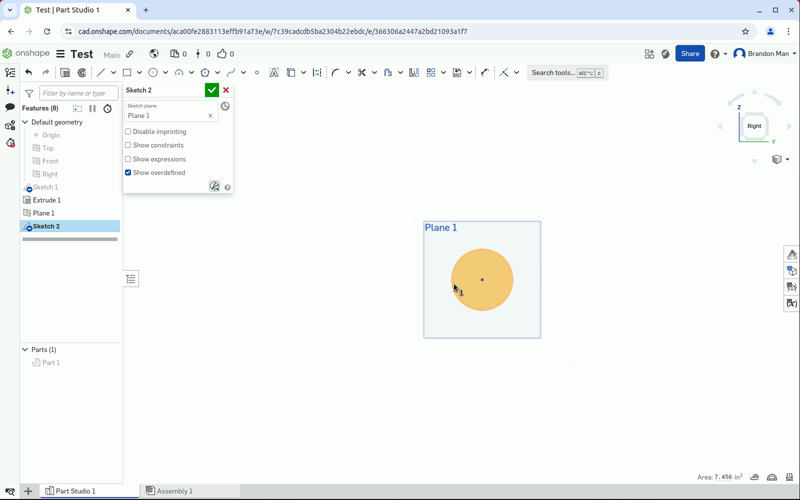
scroll(-6)
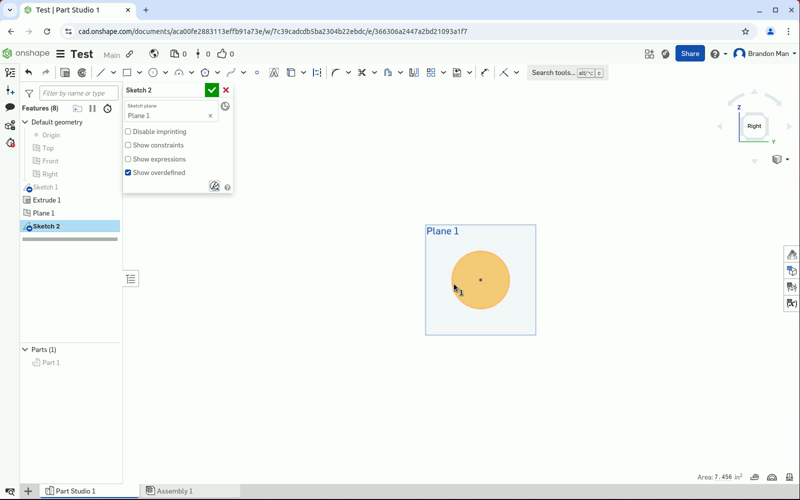
scroll(-6)
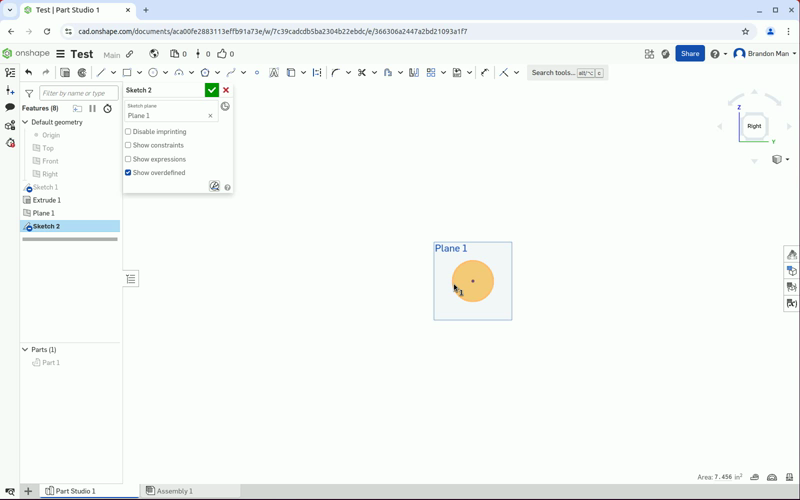
scroll(-6)
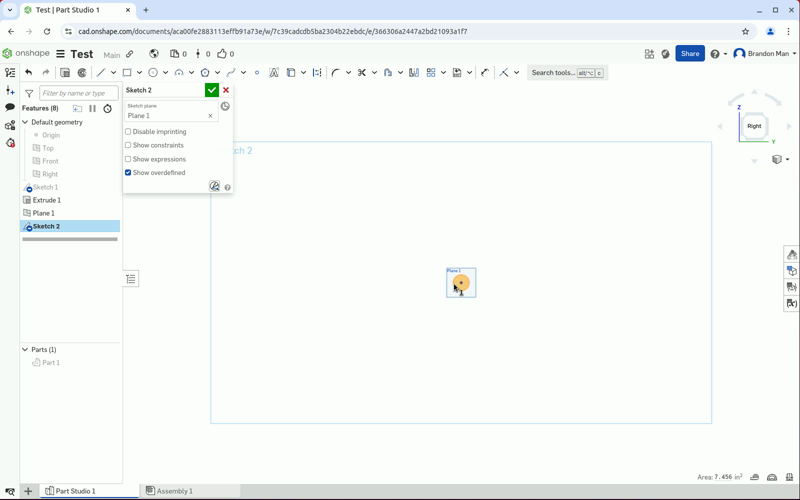
mouse_move(73, 352)
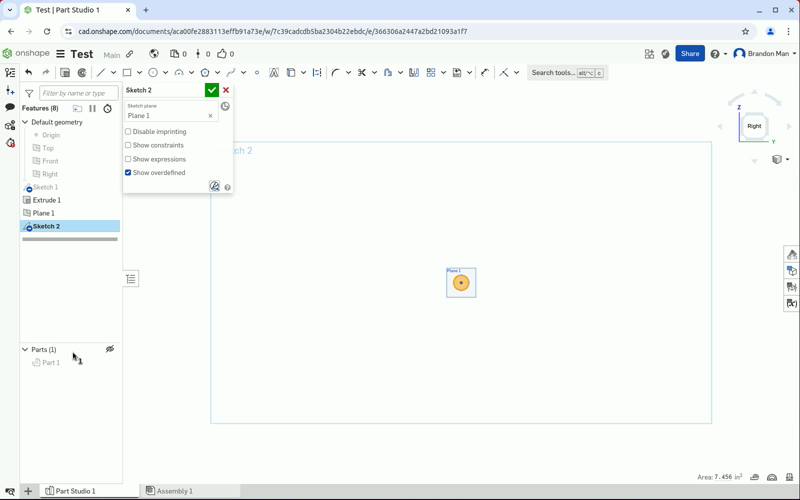
key(shift+y)
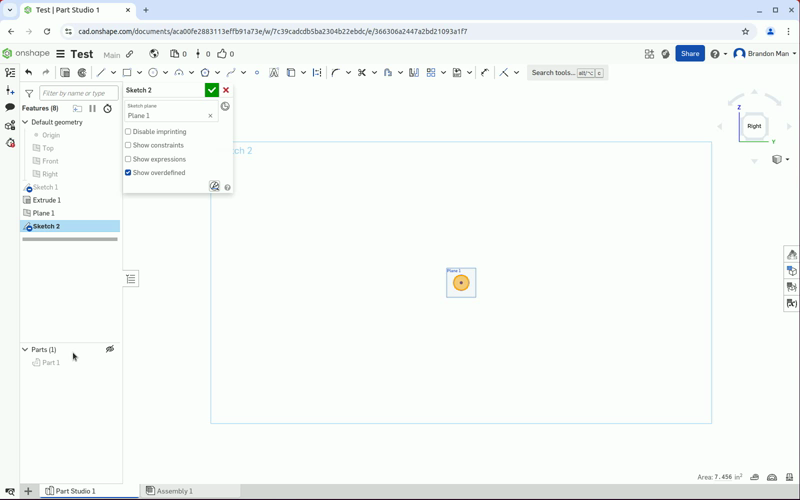
key(shift+e)
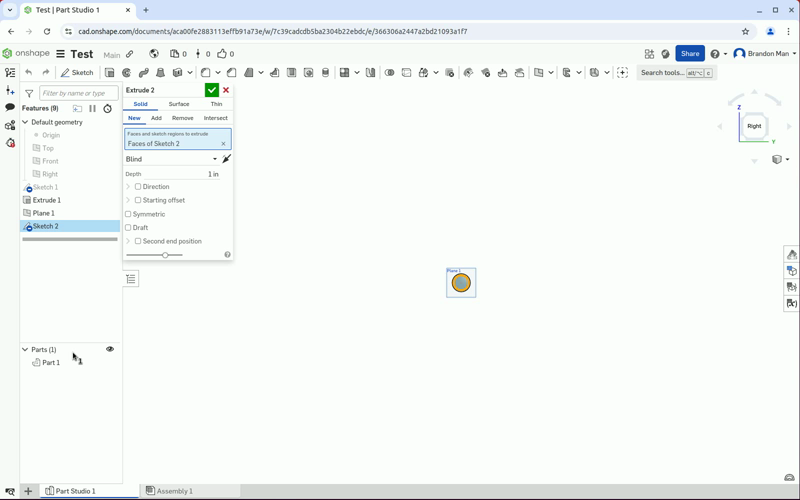
mouse_move(143, 106)
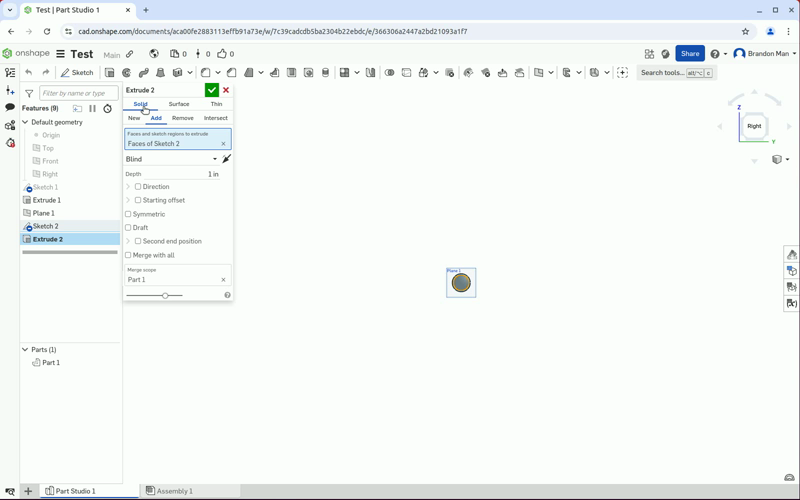
click(143, 106)
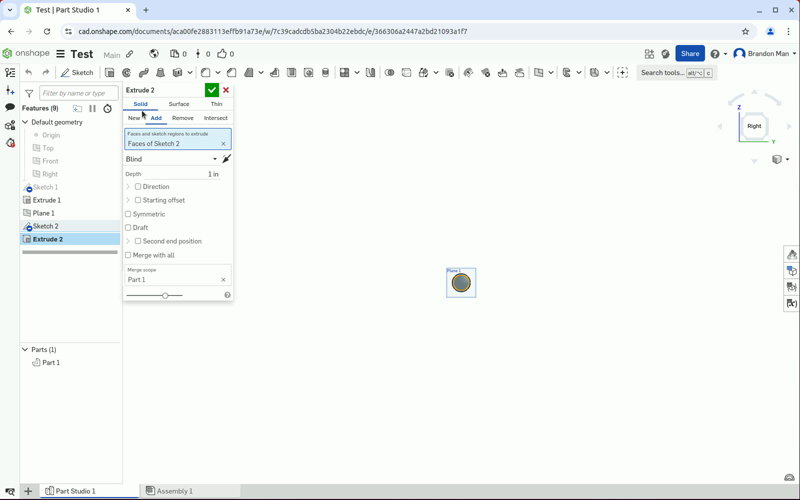
mouse_move(137, 120)
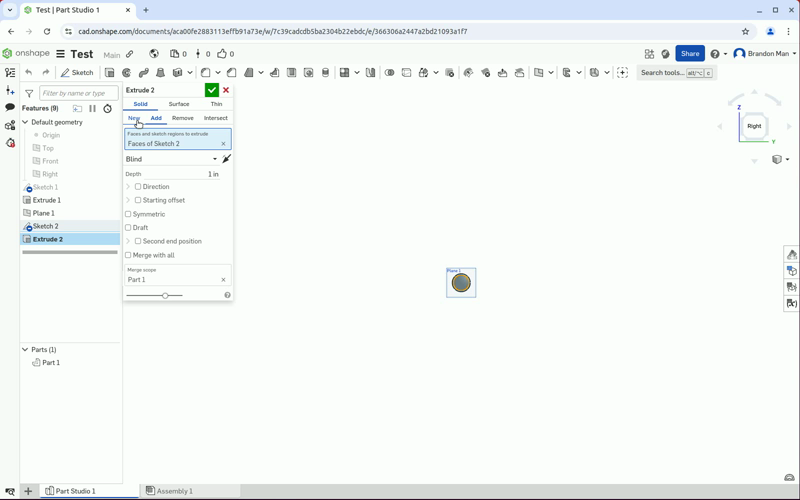
click(137, 120)
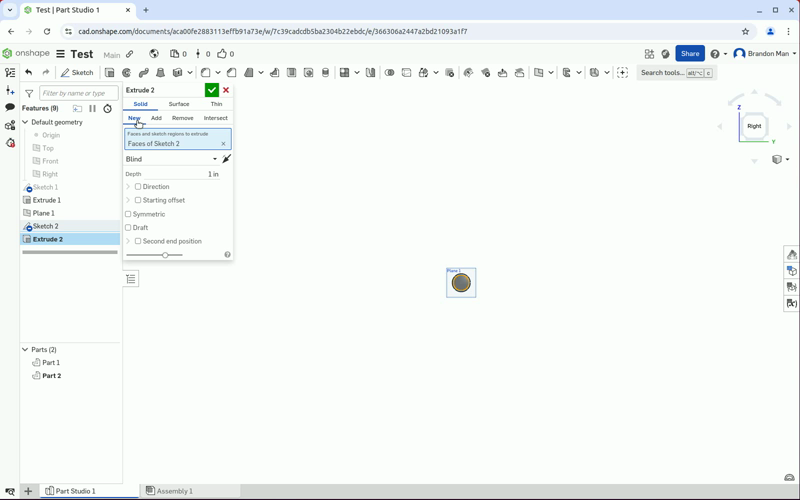
key(tab, 4)
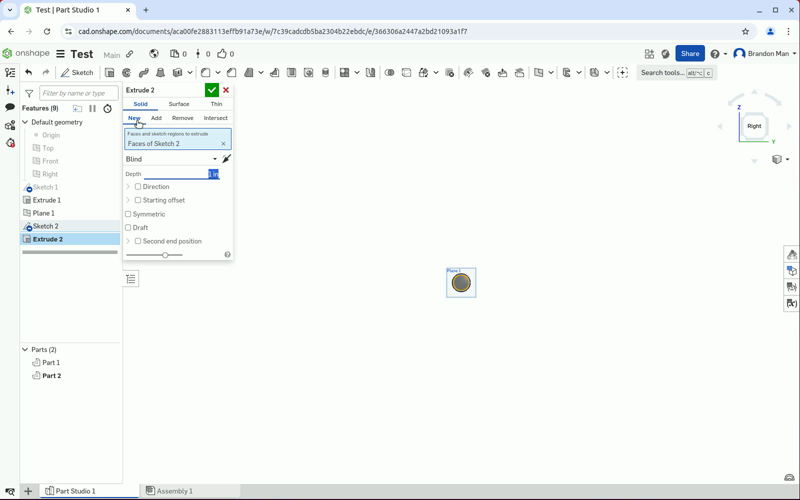
text(7.462)
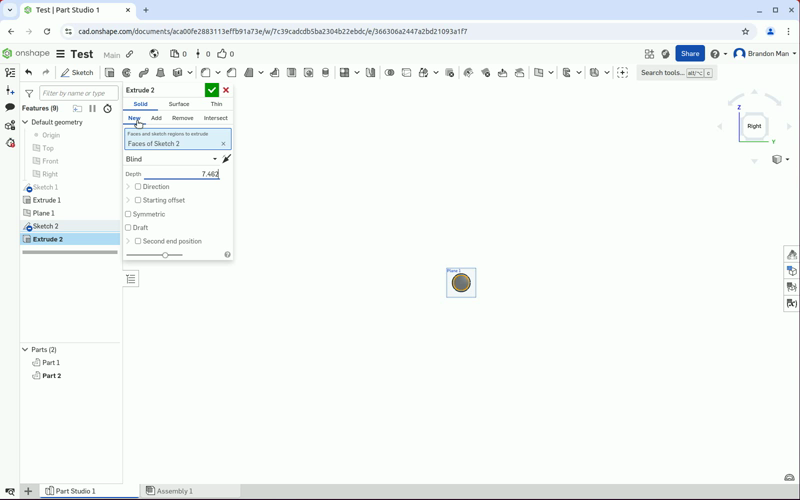
key(enter)
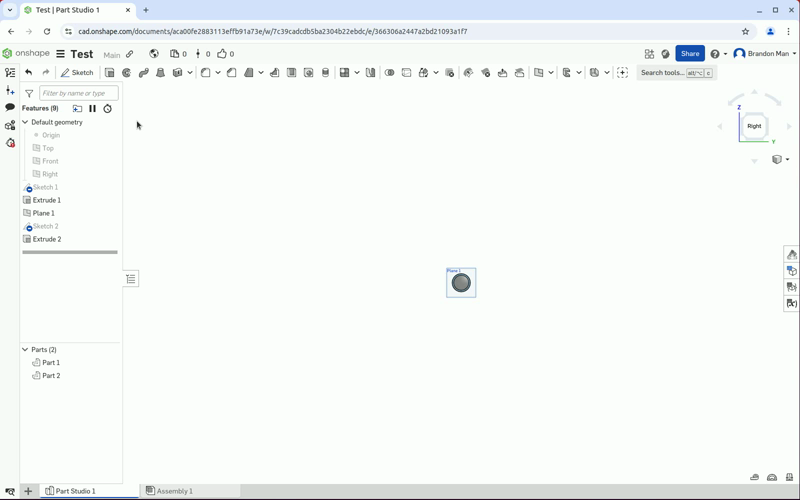
key(shift+h)
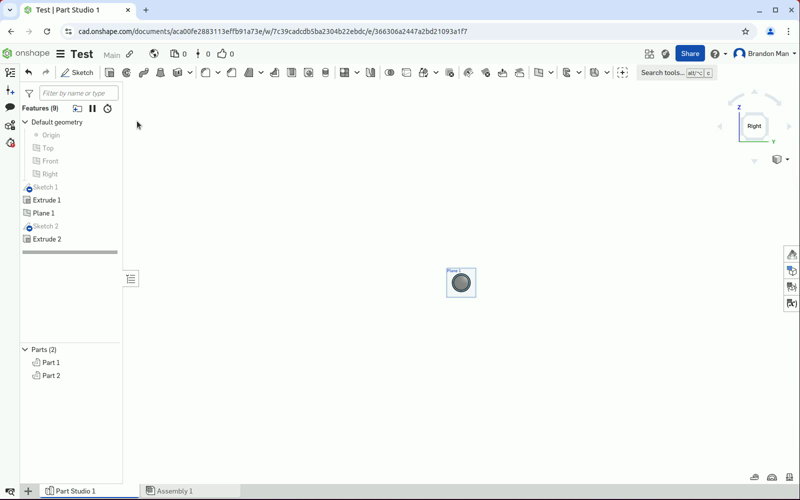
key(shift+h)
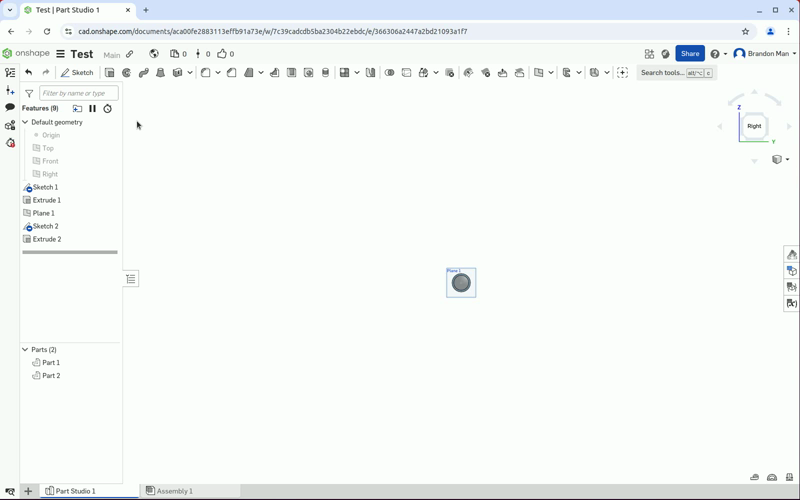
key(shift+7)
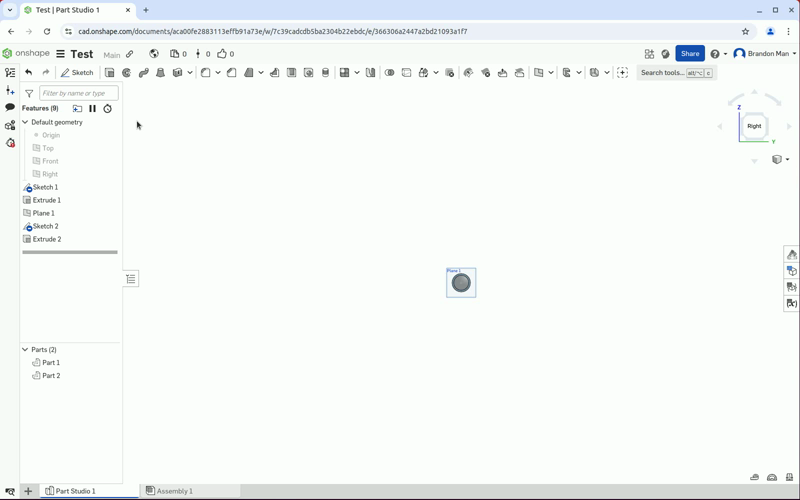
key(right, 2)
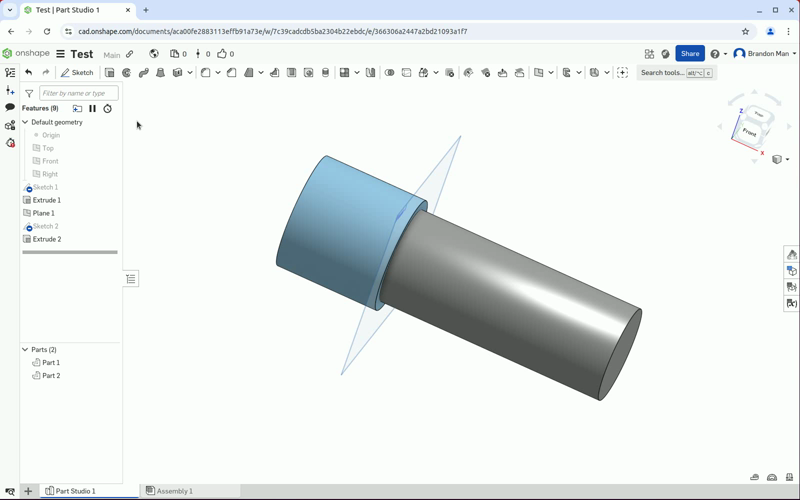
key(down, 2)
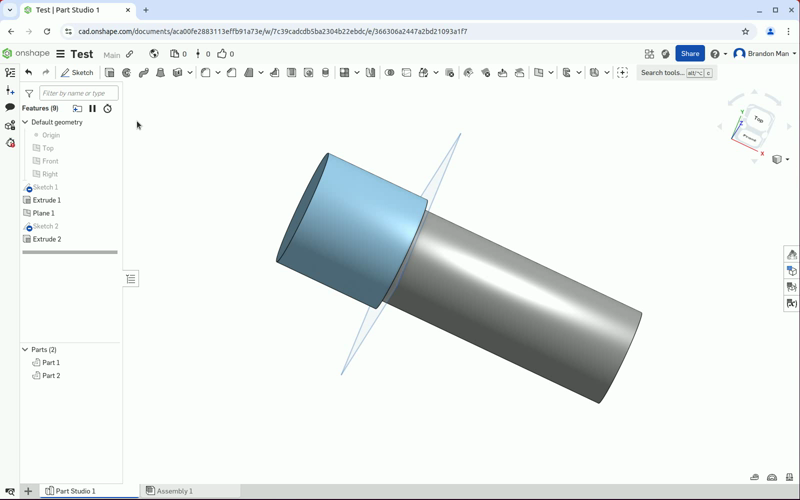
key(up, 2)
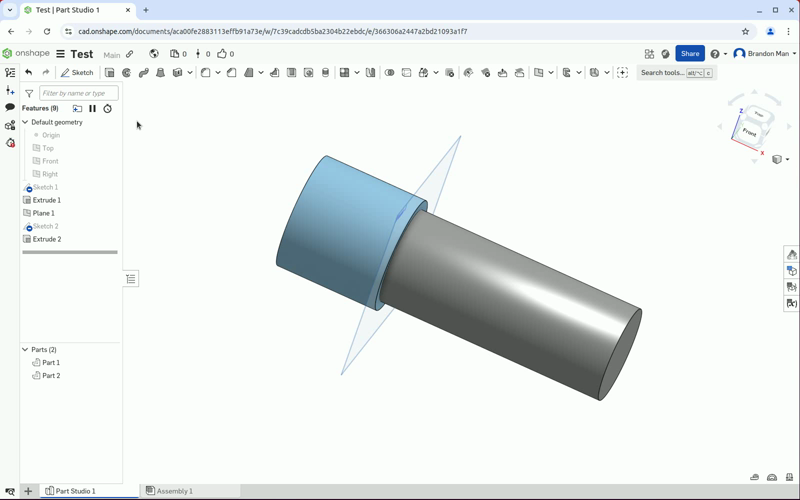
key(left, 2)
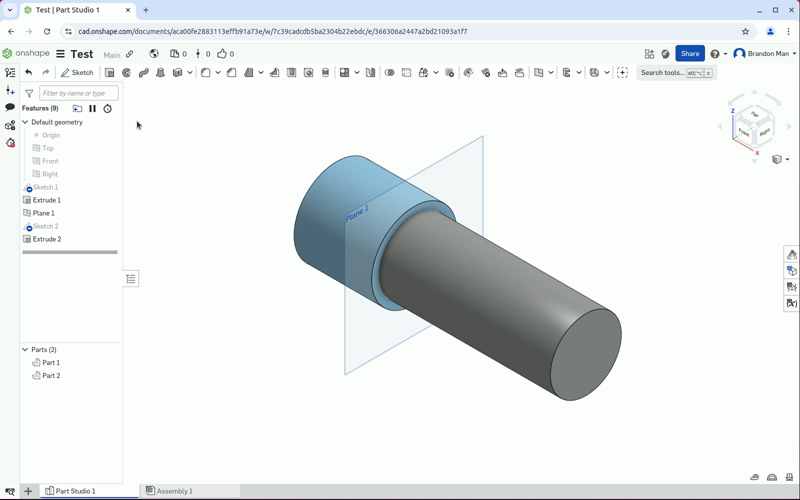
mouse_move(73, 189)
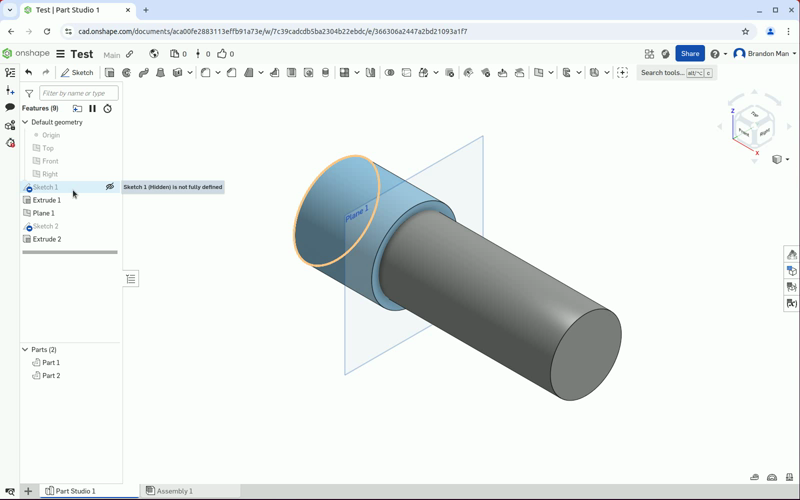
click(73, 189)